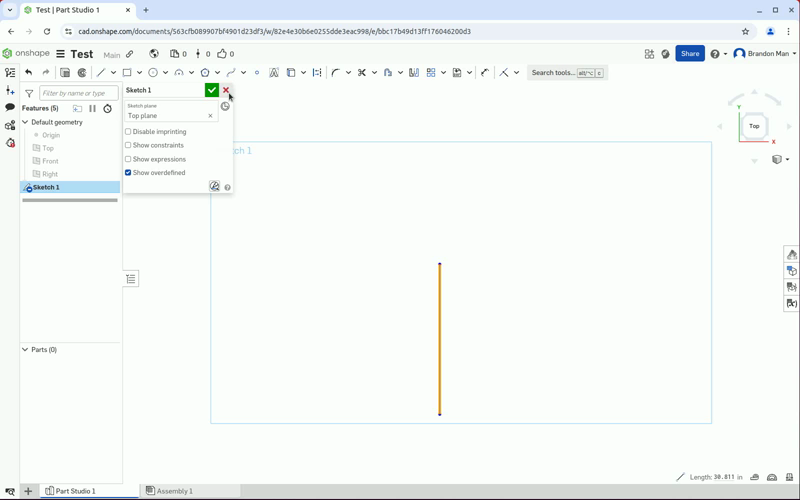
key(shift+h)
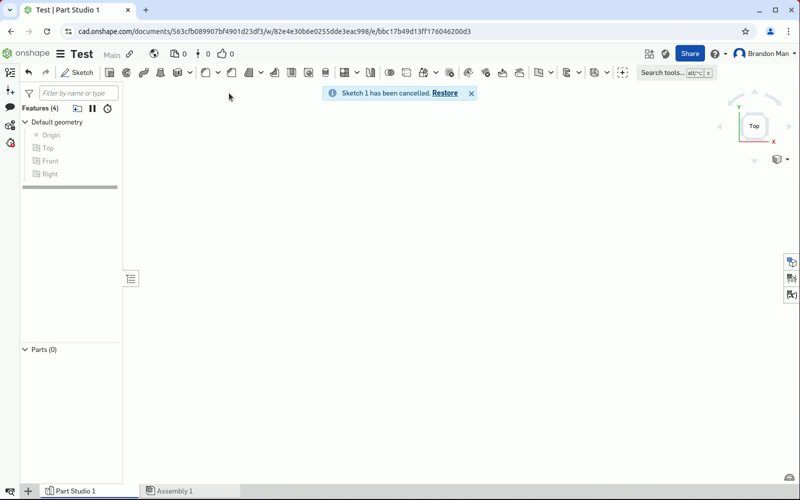
mouse_move(73, 352)
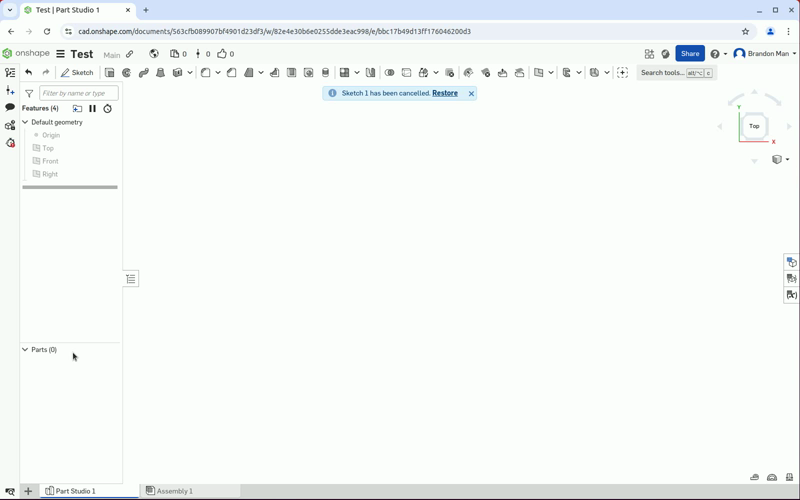
key(y)
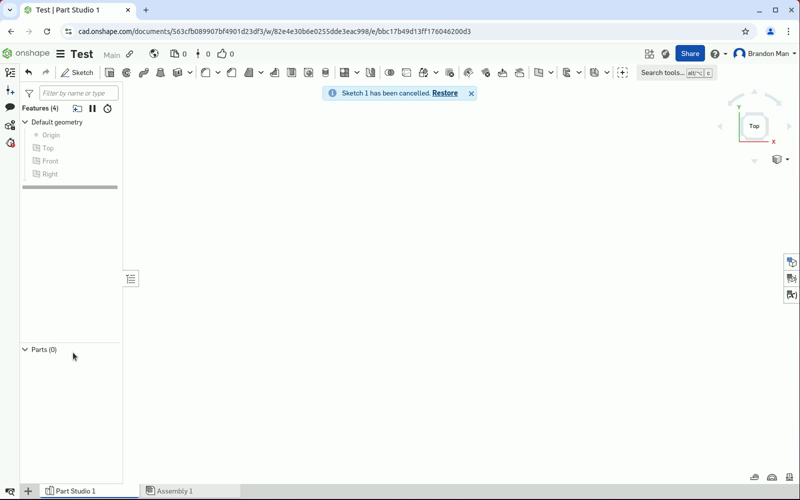
key(shift+p)
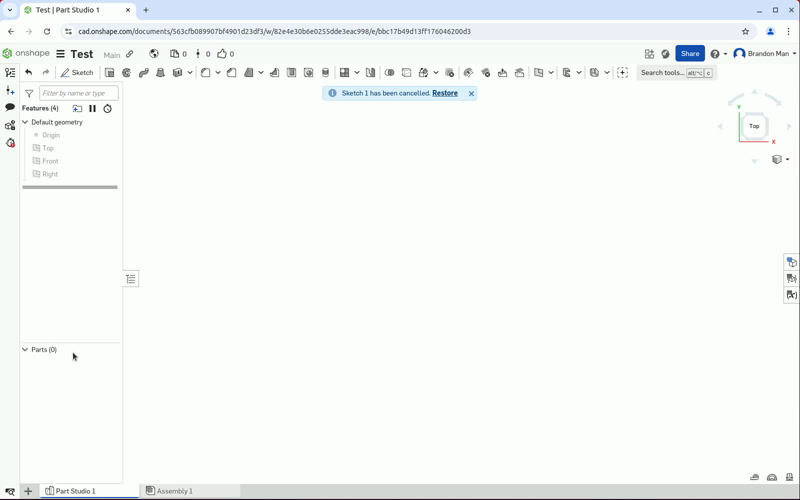
key(space)
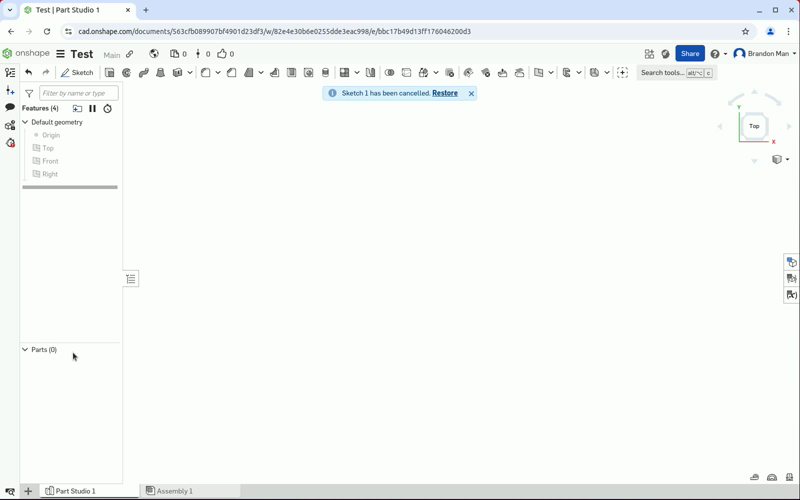
key_down(shift)
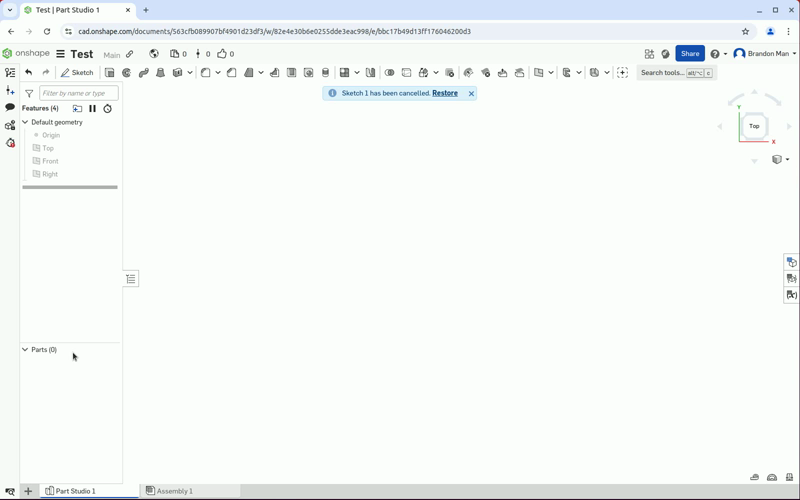
key(up)
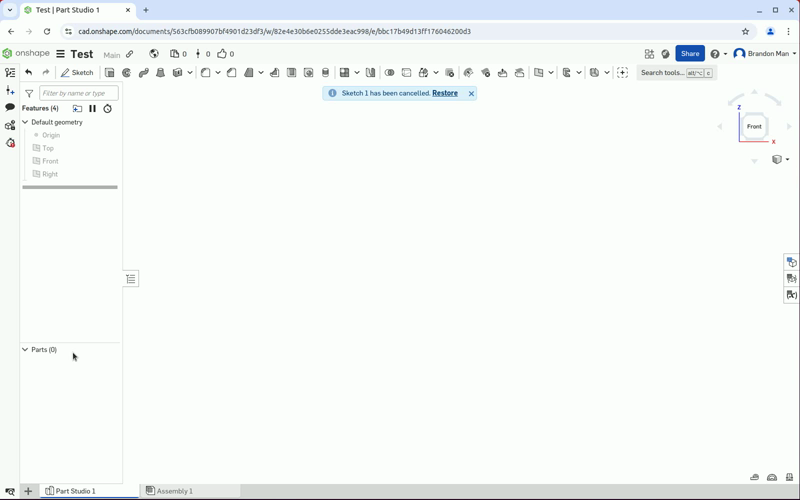
key_up(shift)
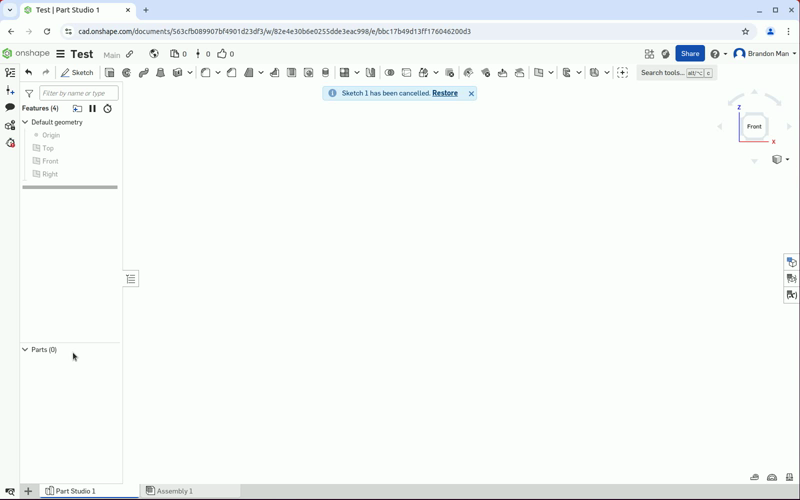
key(space)
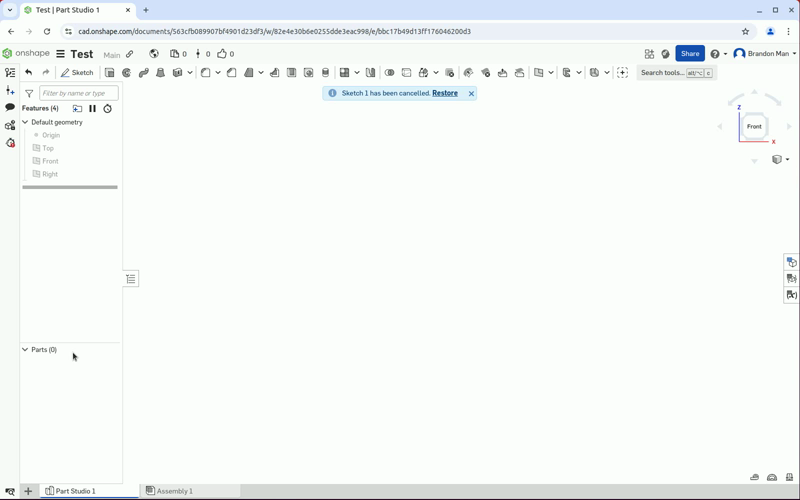
key_down(shift)
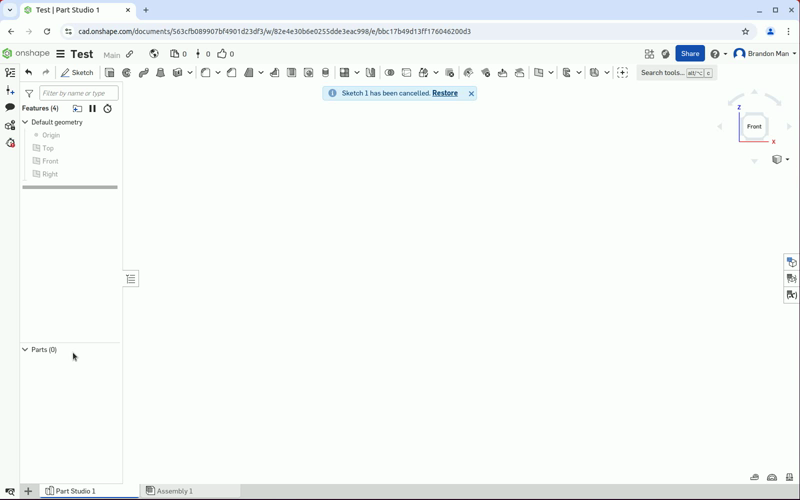
key(left)
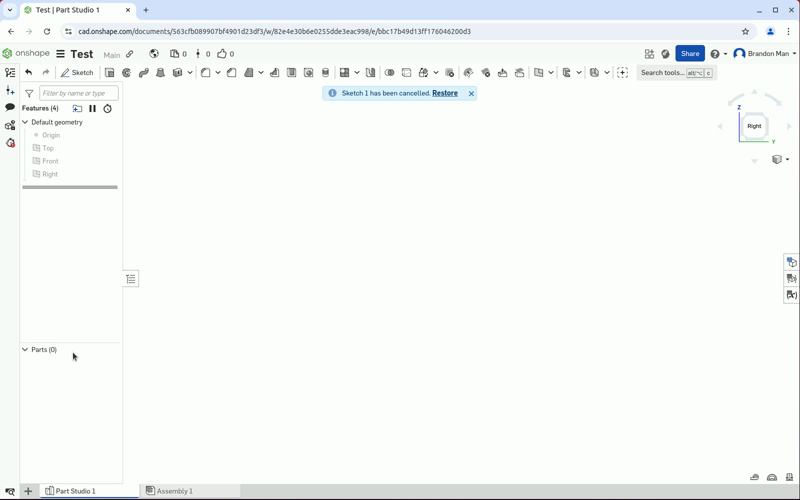
key_up(shift)
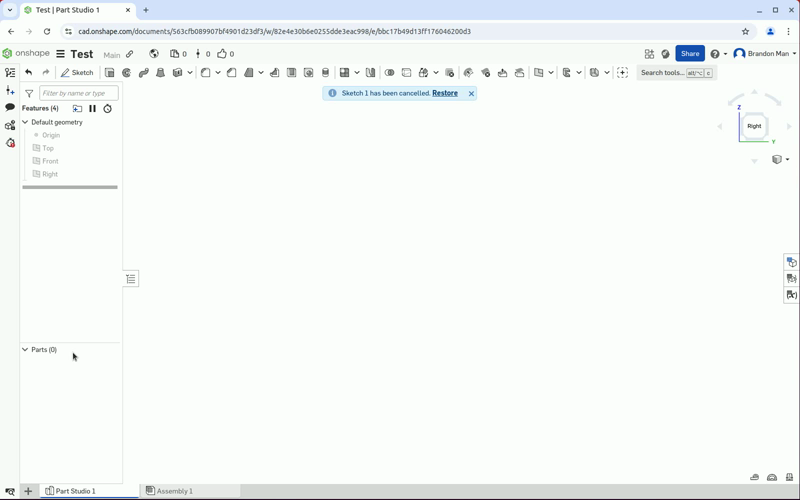
mouse_move(73, 352)
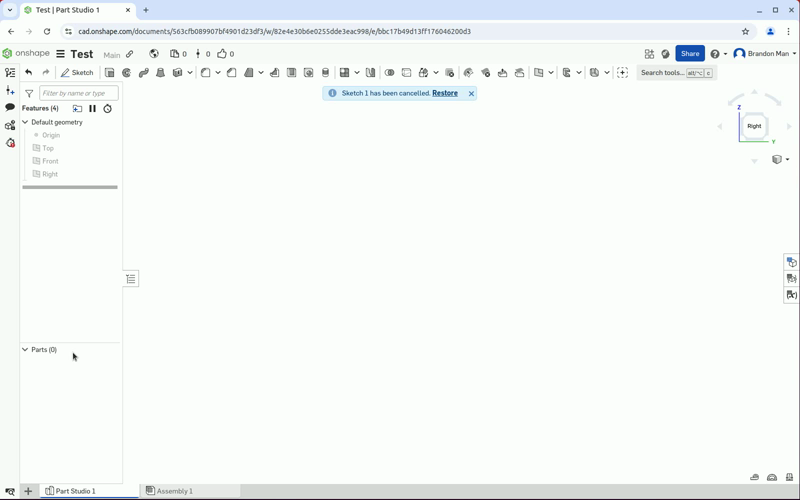
key(shift+y)
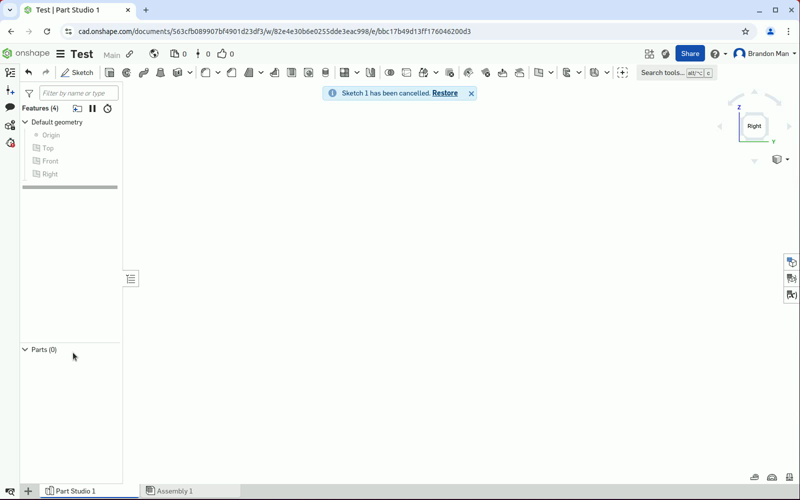
key(shift+s)
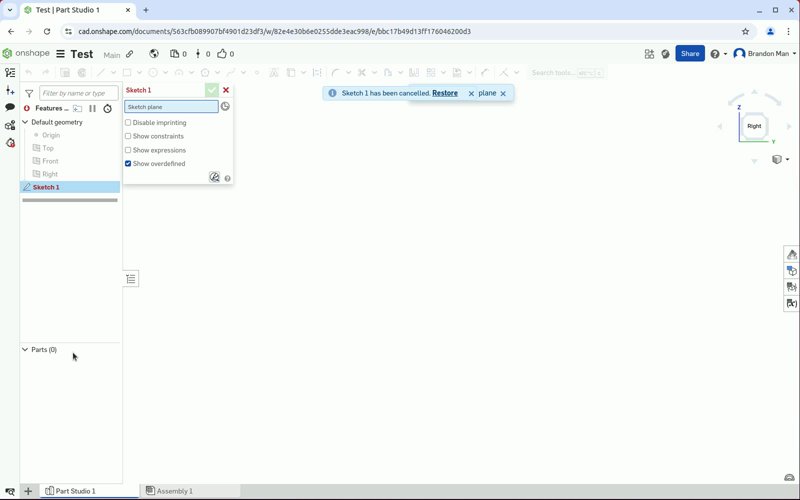
mouse_move(73, 176)
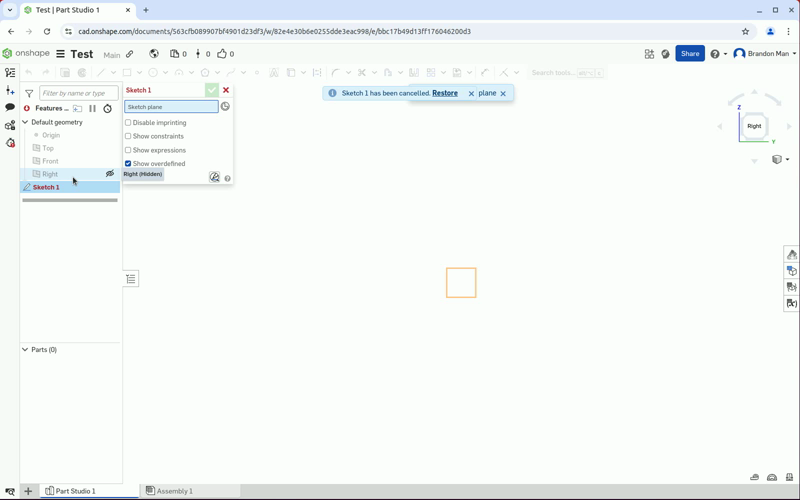
click(73, 176)
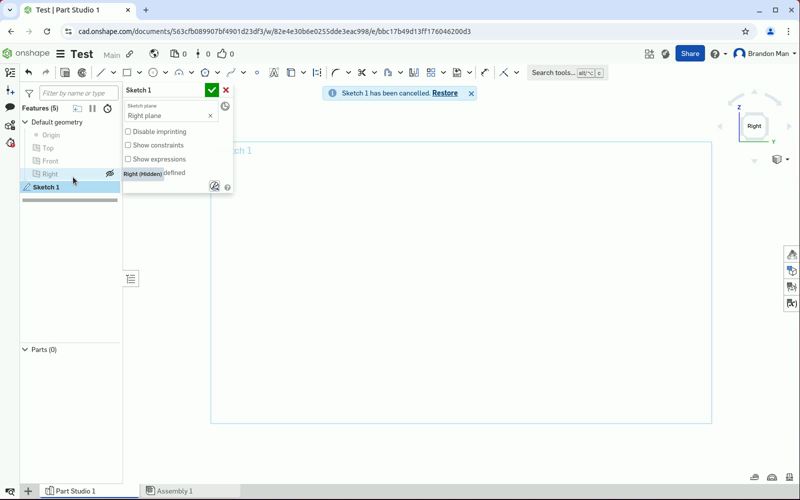
mouse_move(73, 352)
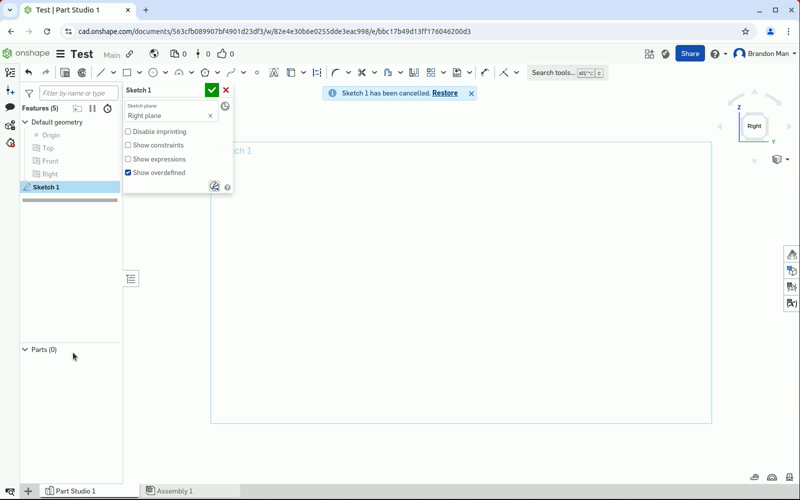
key(y)
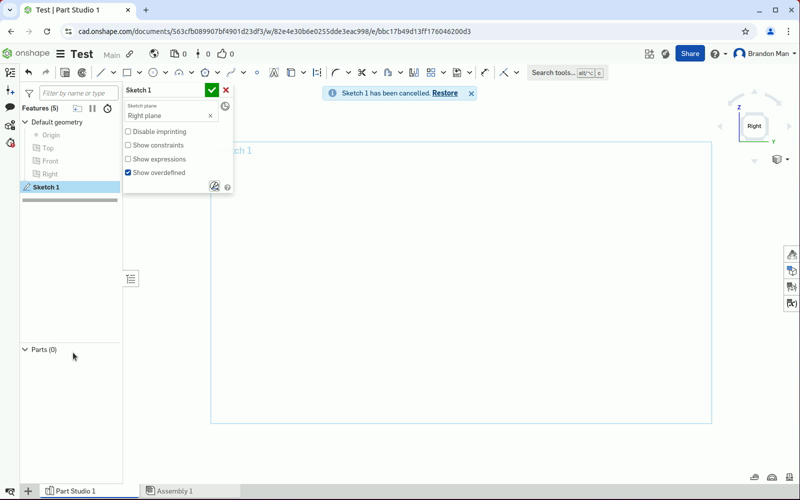
key(c)
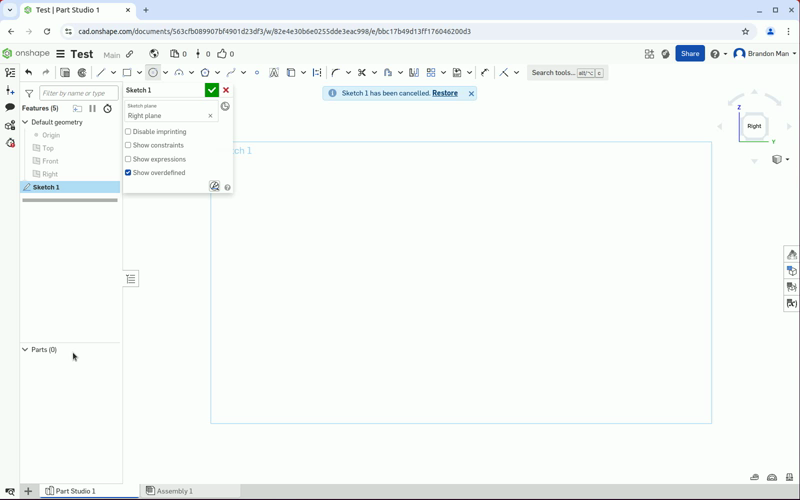
key_down(shift)
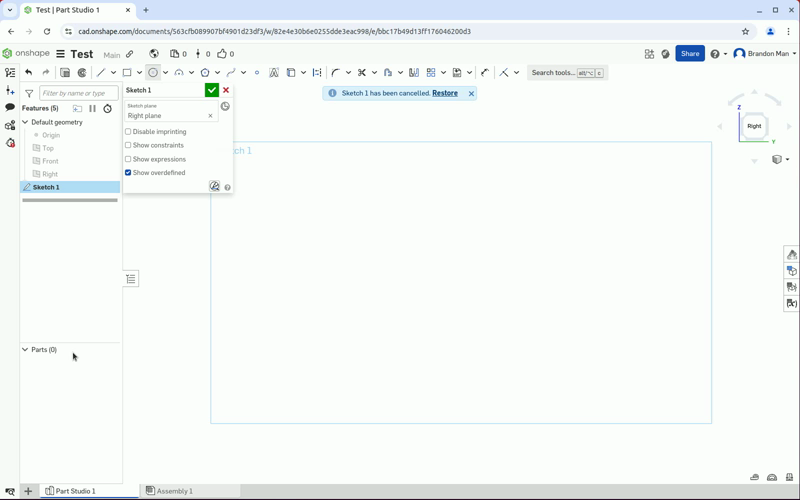
mouse_move(461, 282)
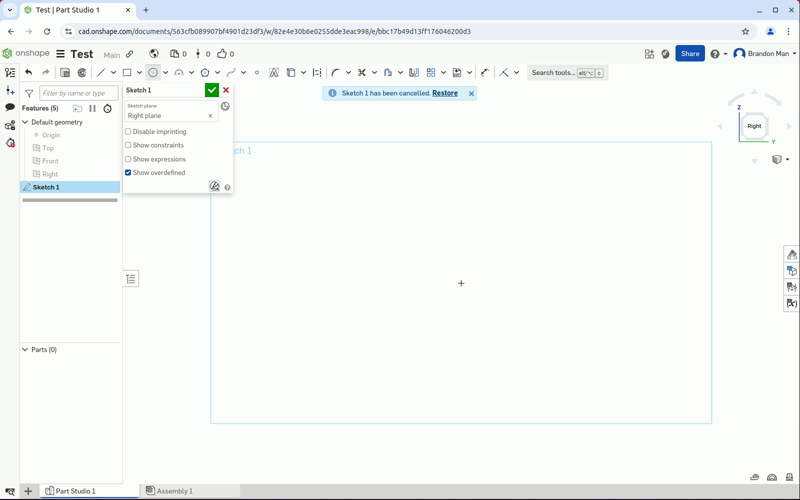
click(461, 282)
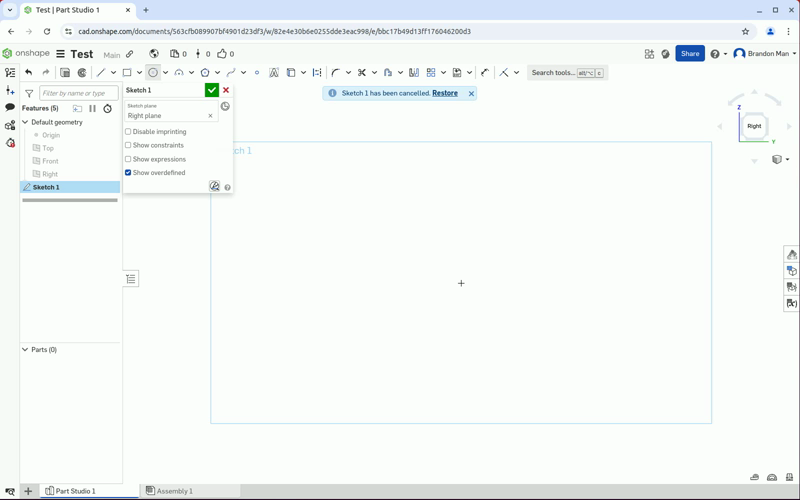
key_up(shift)
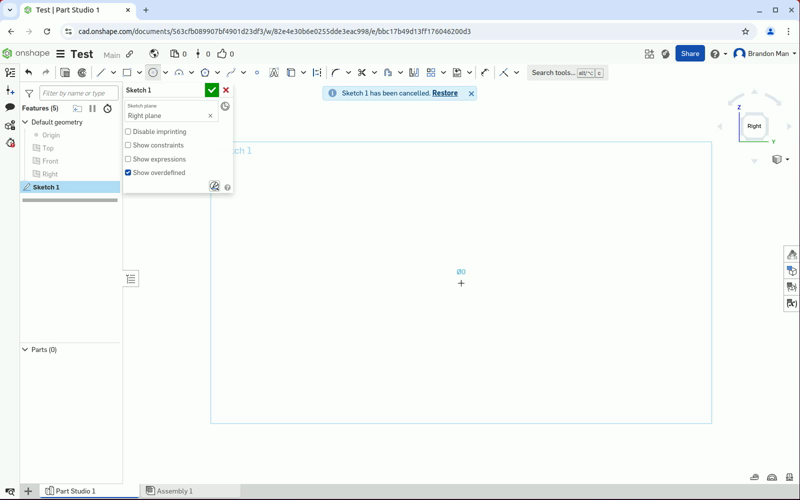
mouse_move(472, 282)
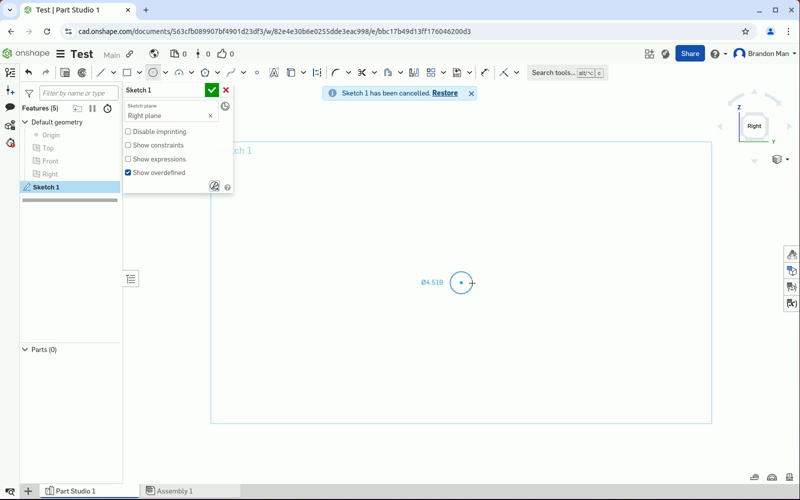
click(472, 282)
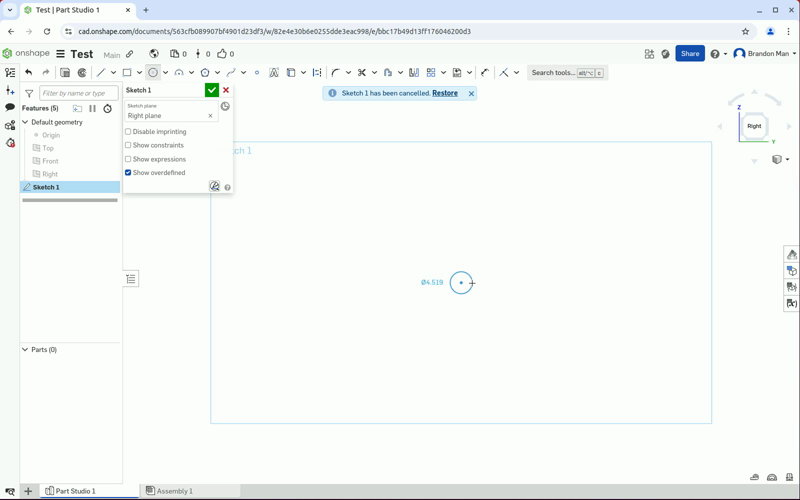
key(esc)
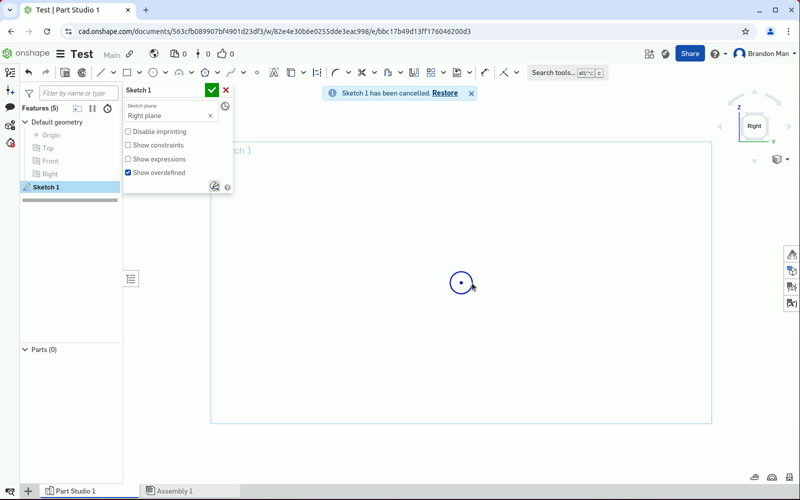
mouse_move(458, 273)
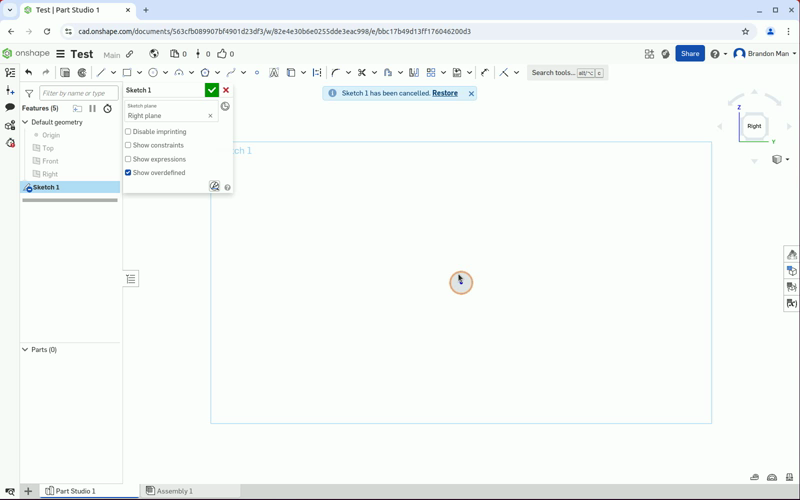
scroll(6)
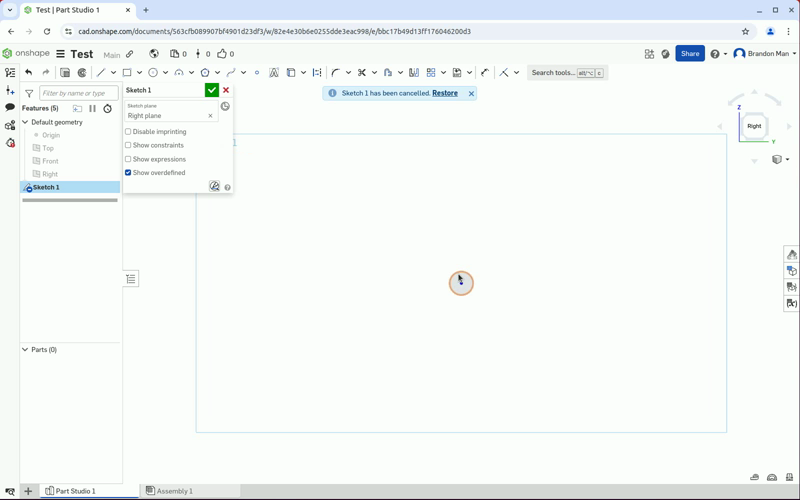
scroll(6)
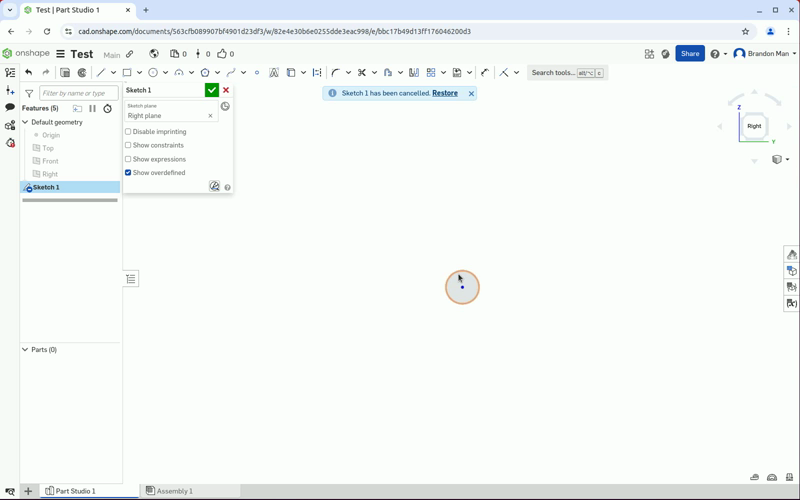
scroll(6)
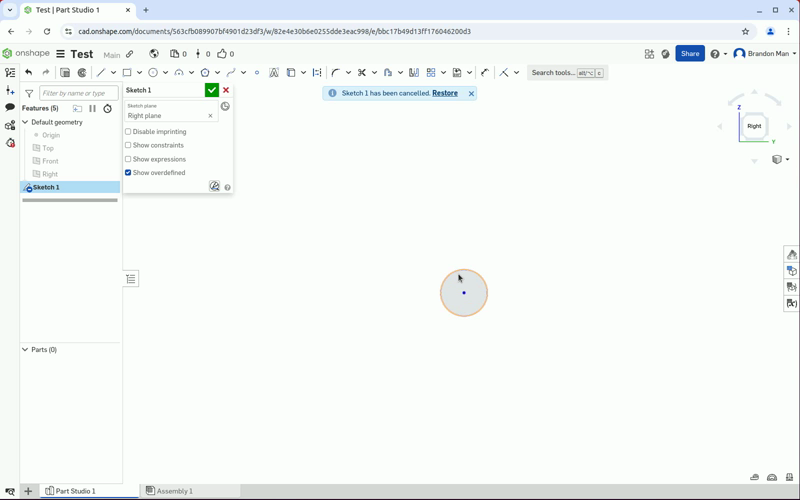
scroll(6)
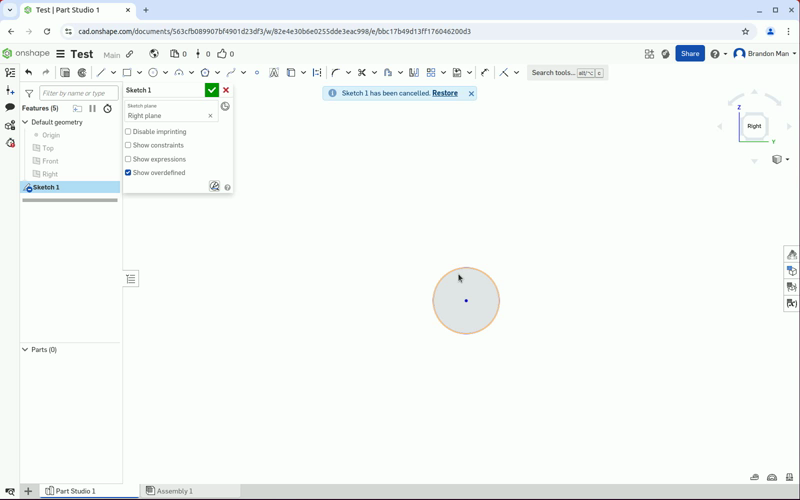
scroll(6)
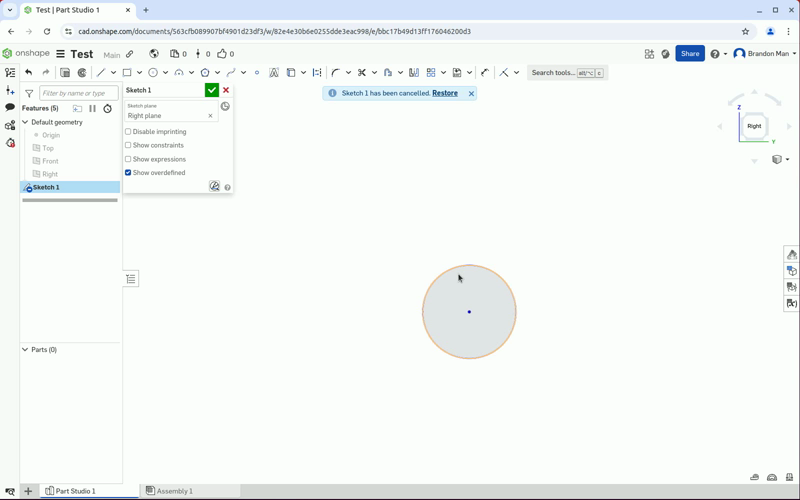
scroll(6)
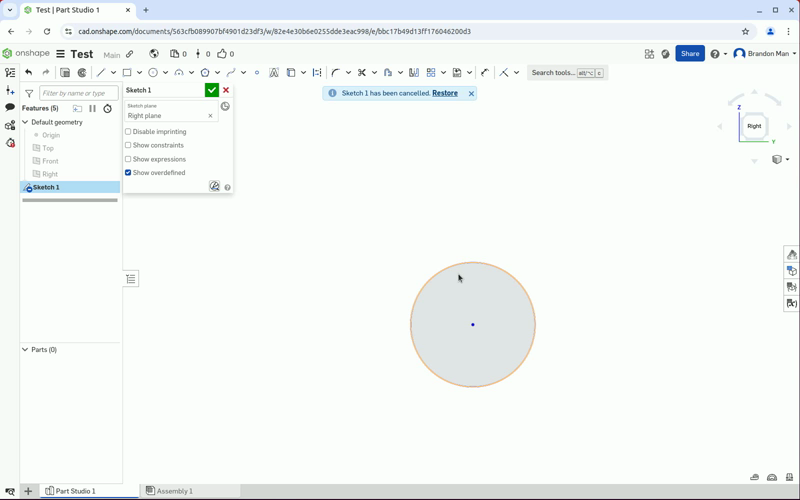
scroll(6)
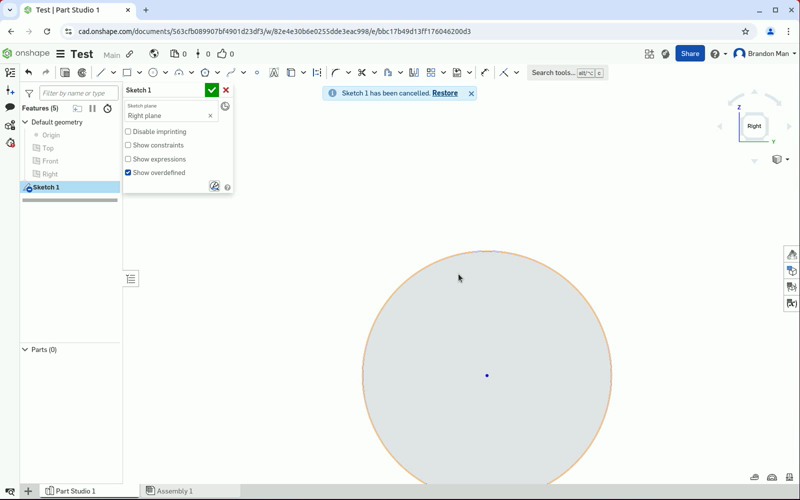
click(458, 273)
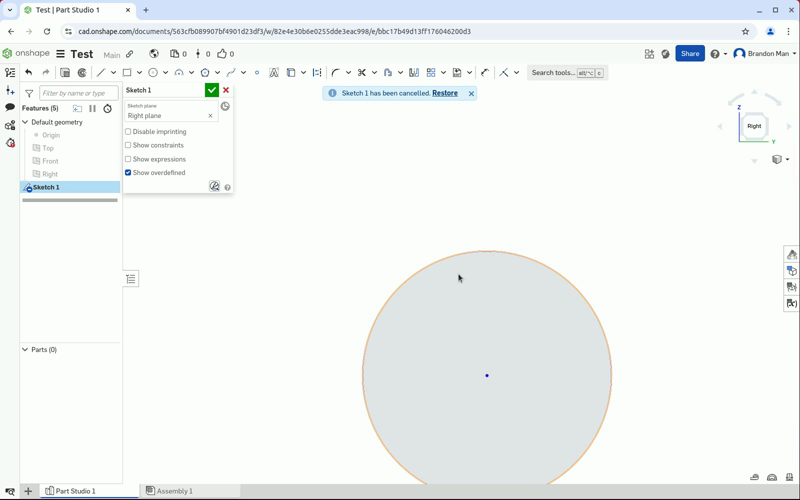
scroll(-6)
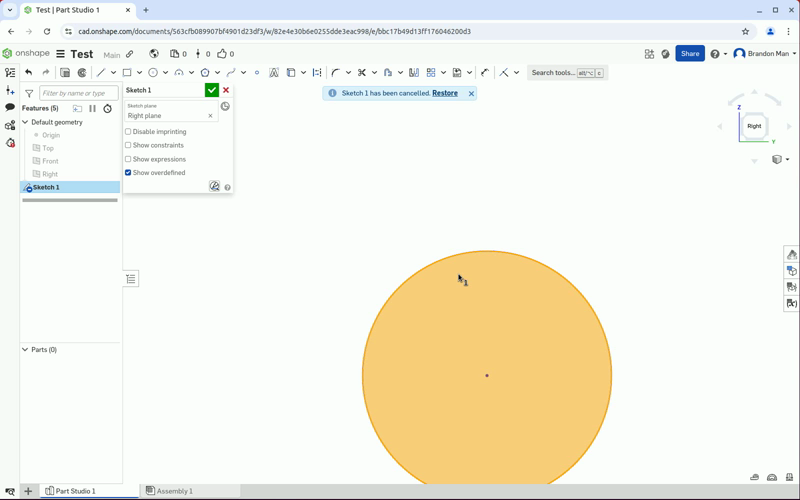
scroll(-6)
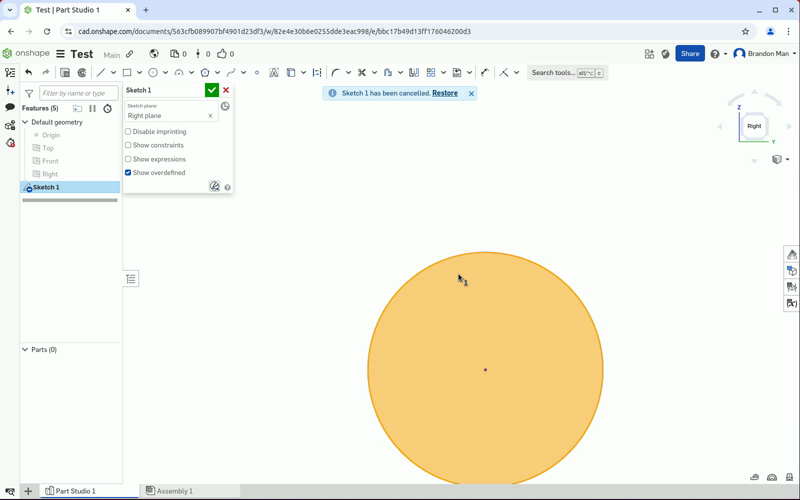
scroll(-6)
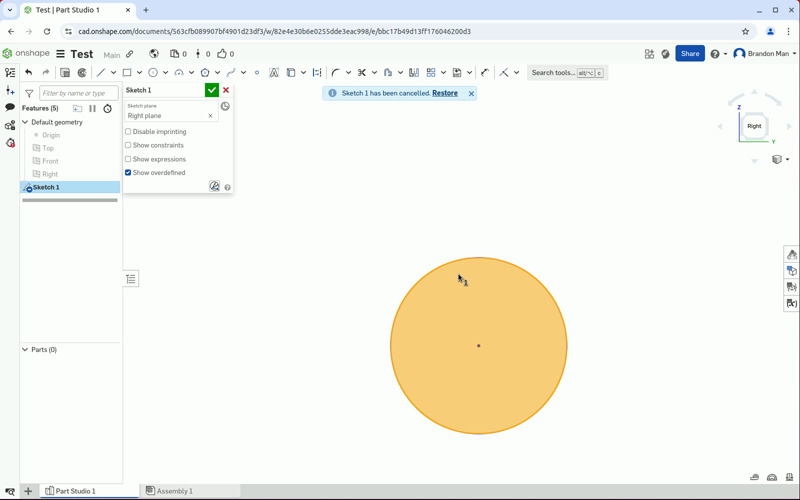
scroll(-6)
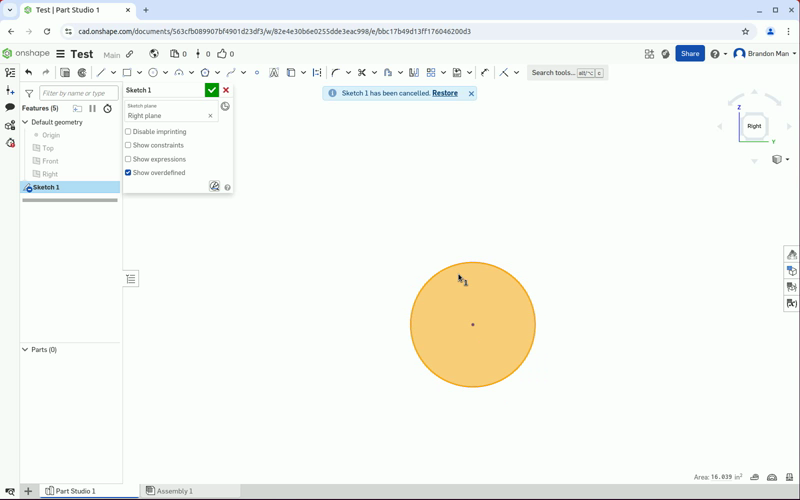
scroll(-6)
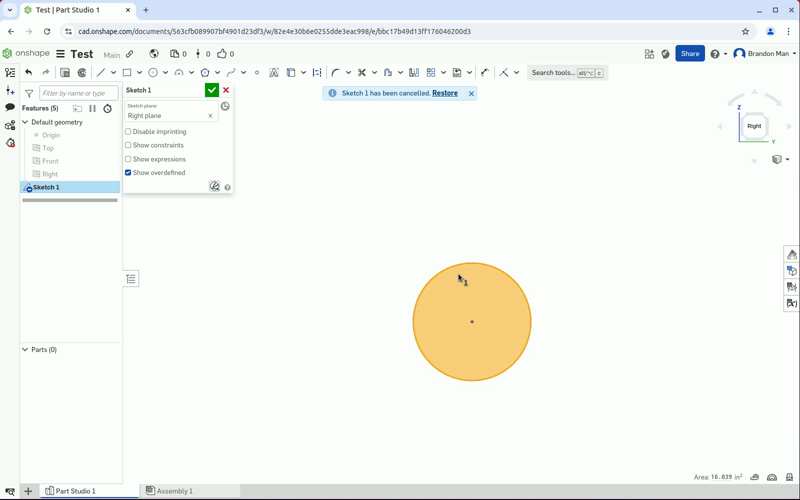
scroll(-6)
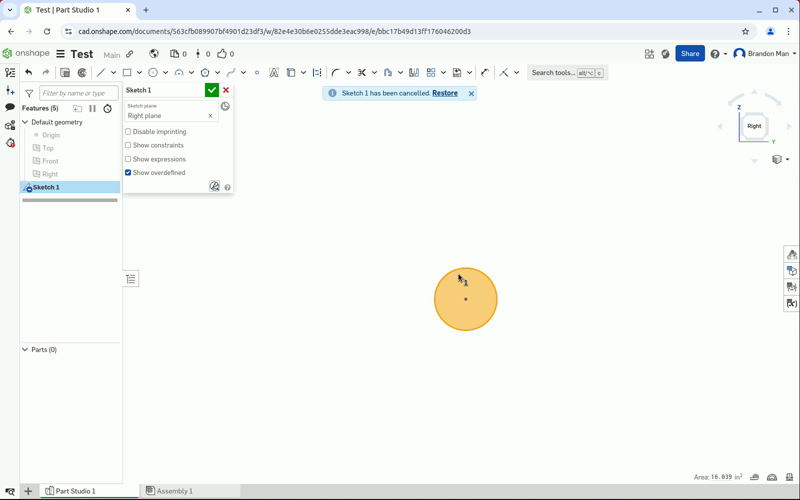
scroll(-6)
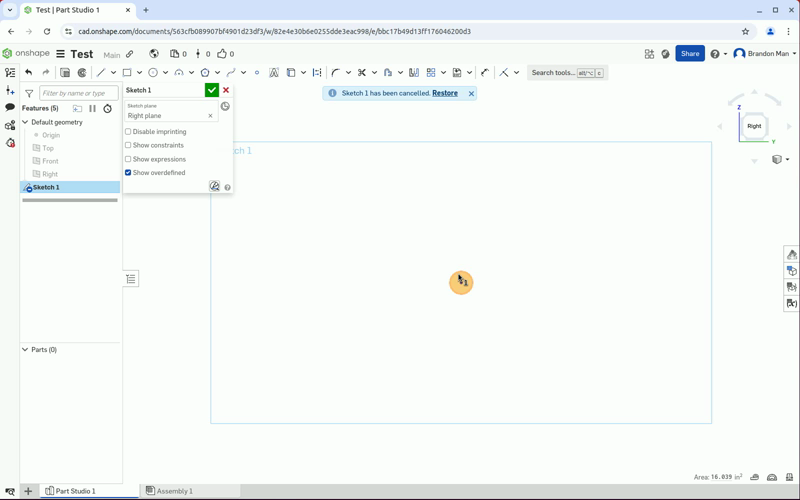
mouse_move(73, 352)
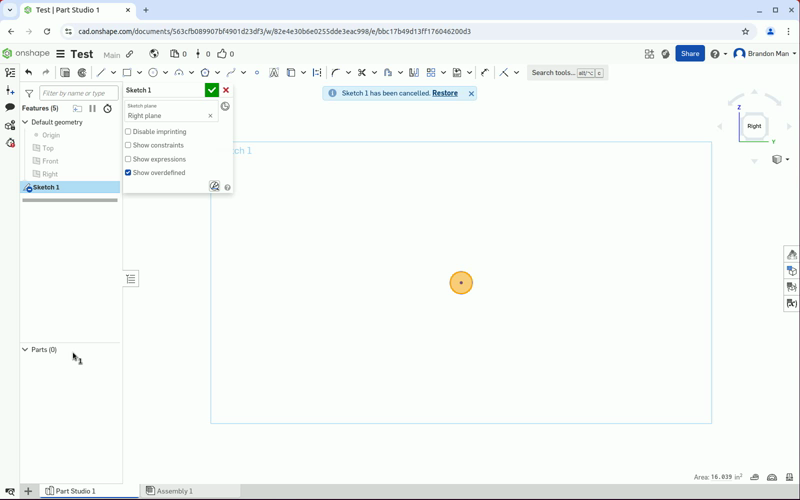
key(shift+y)
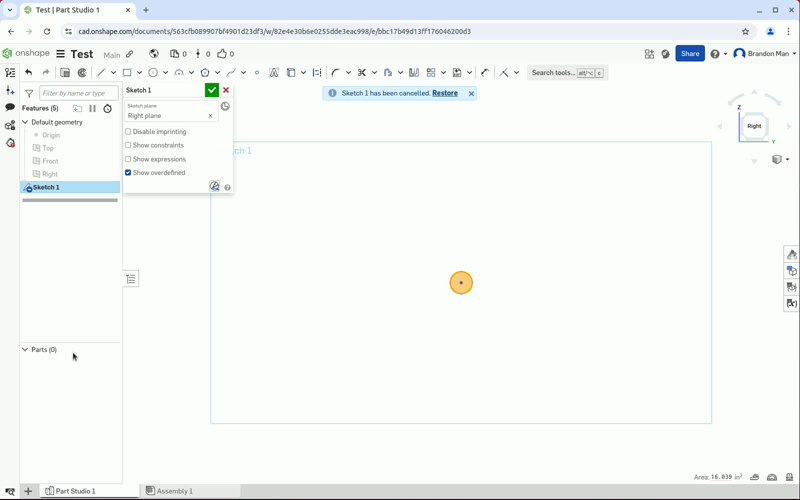
key(shift+e)
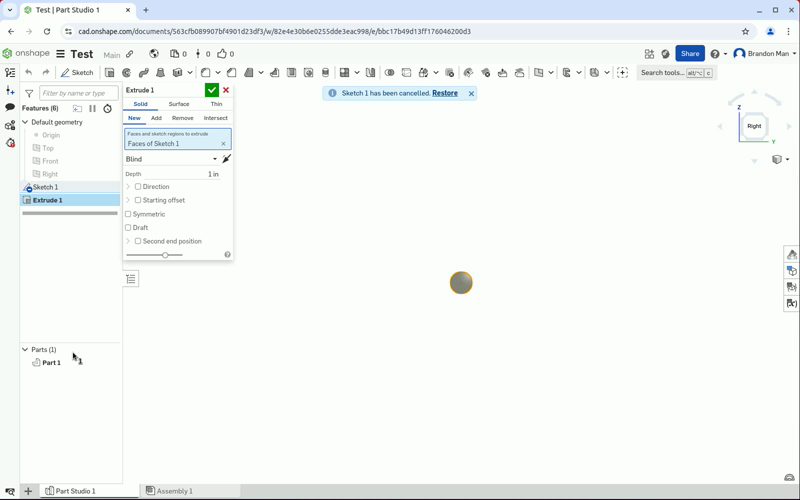
mouse_move(143, 106)
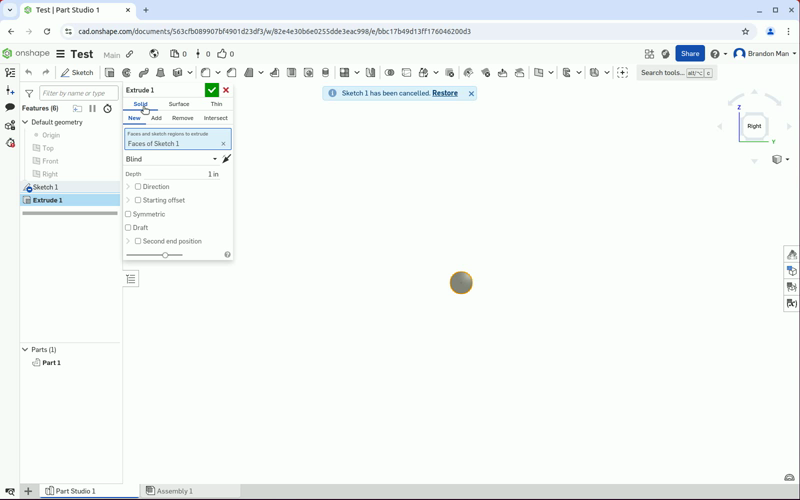
click(143, 106)
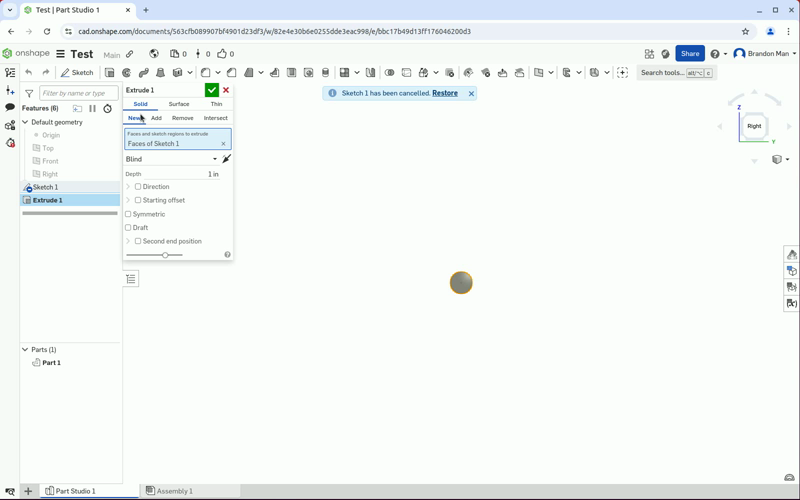
mouse_move(137, 120)
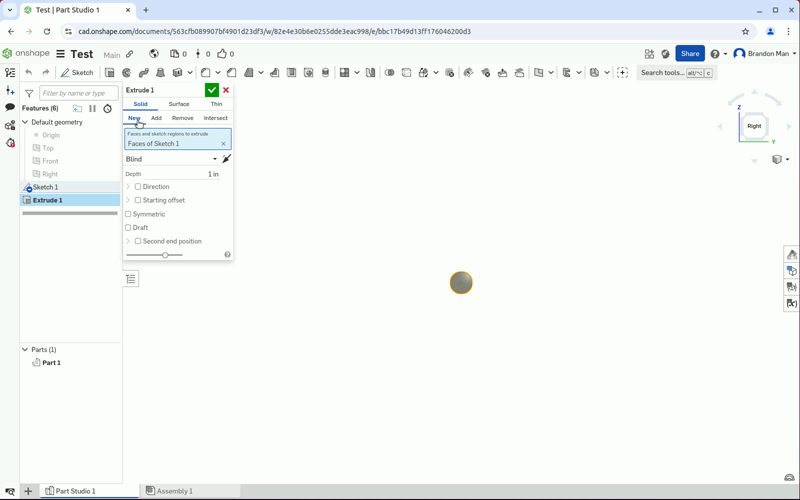
click(137, 120)
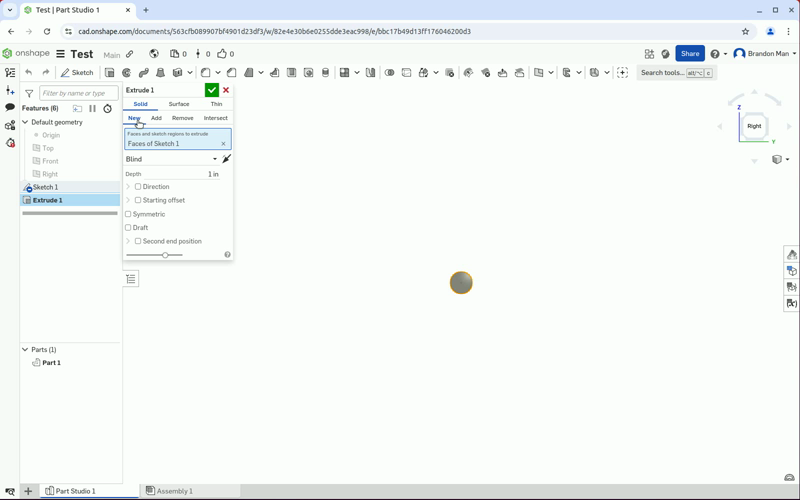
key(tab, 4)
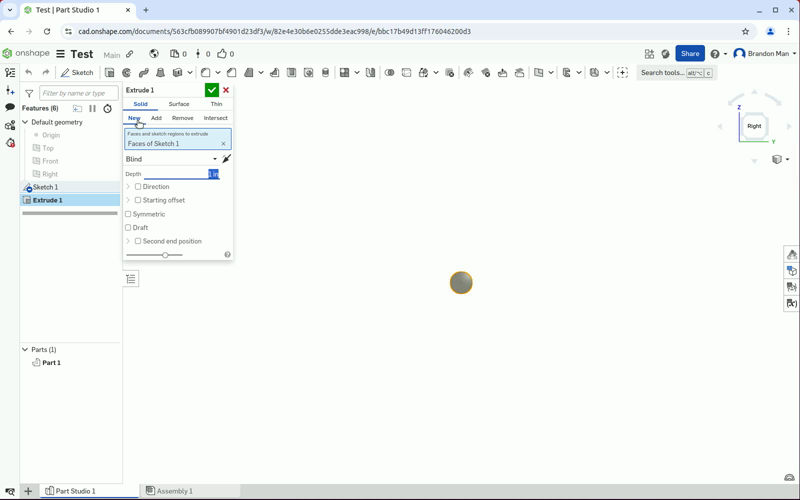
text(0.722)
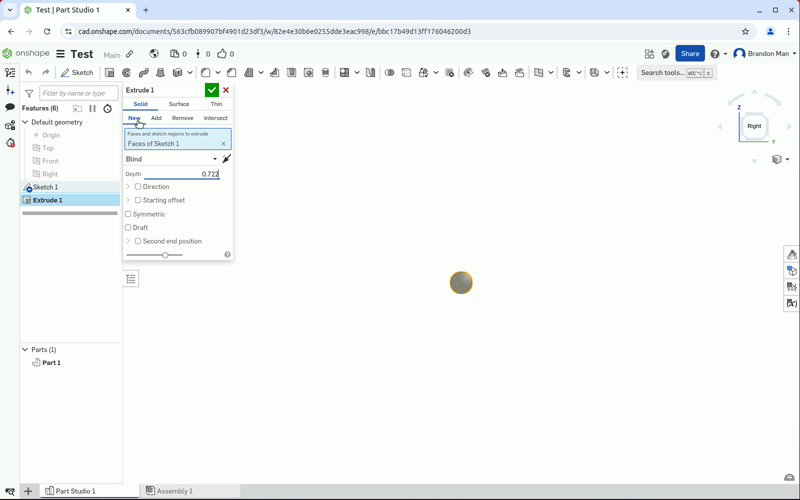
key(enter)
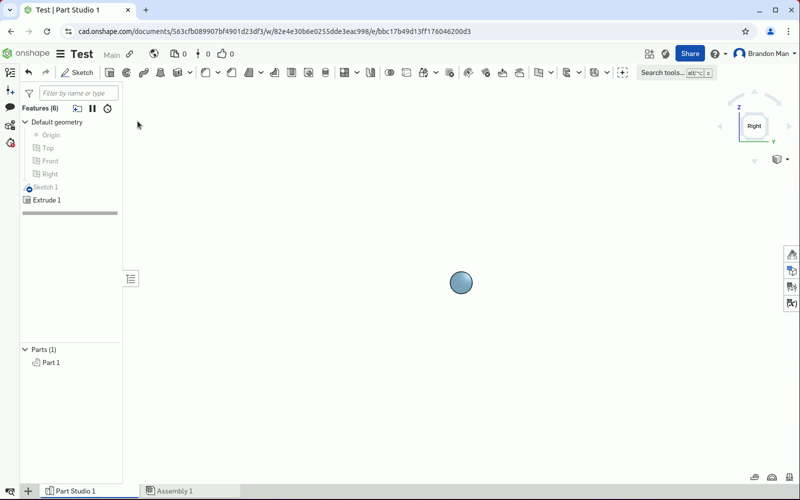
key(shift+h)
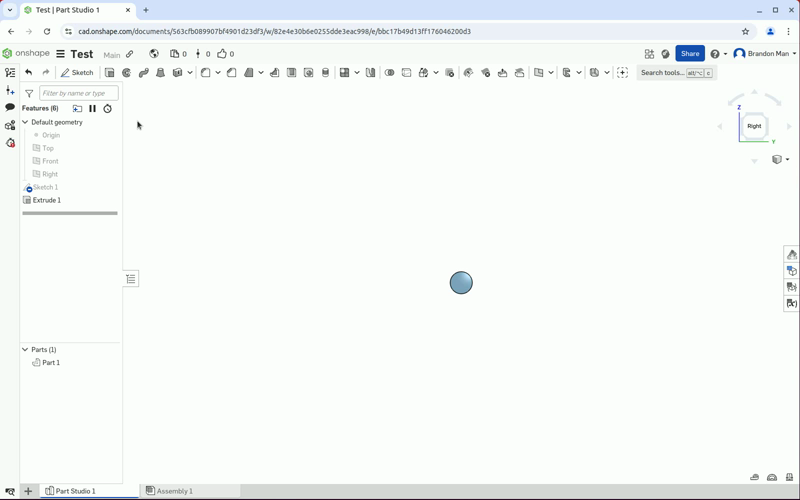
key(shift+h)
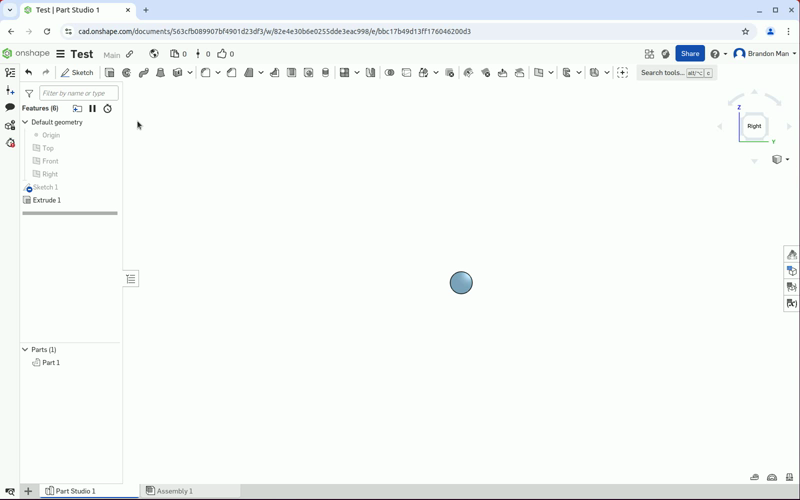
mouse_move(73, 189)
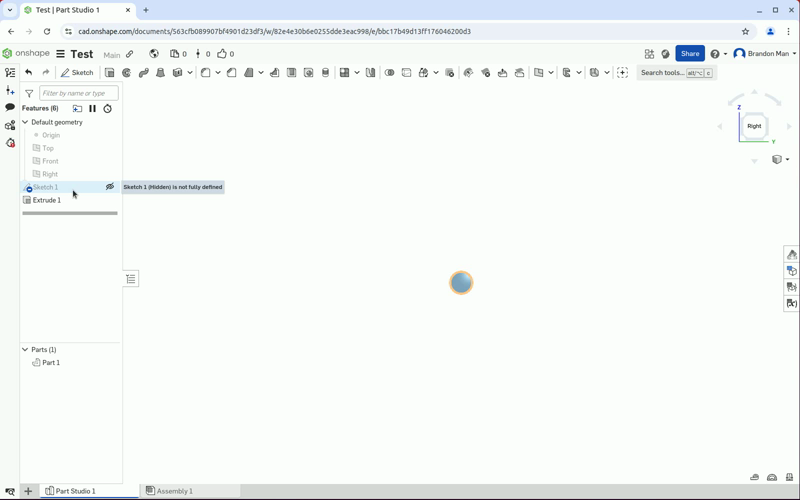
click(73, 189)
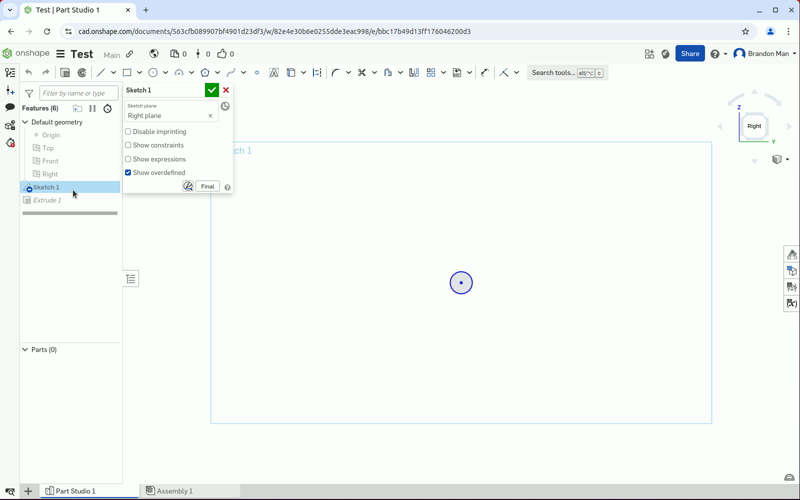
mouse_move(229, 92)
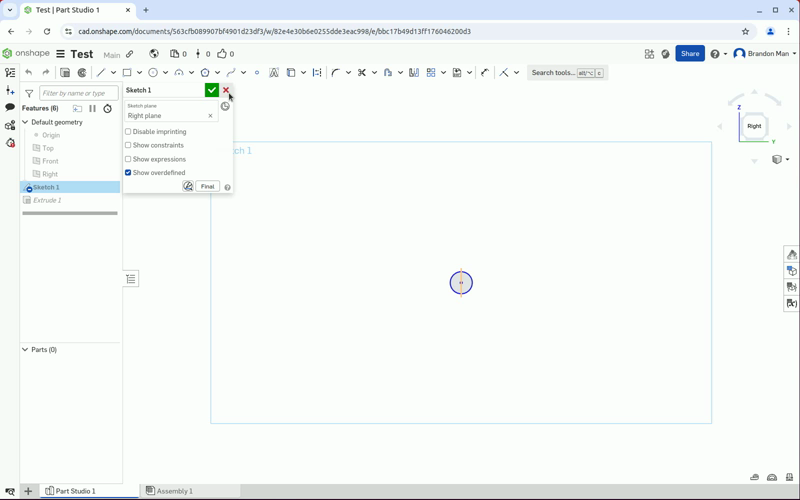
click(229, 92)
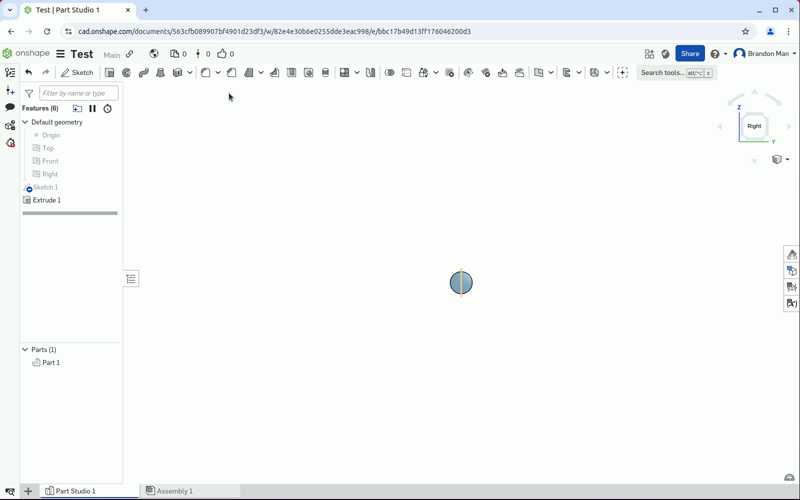
mouse_move(541, 75)
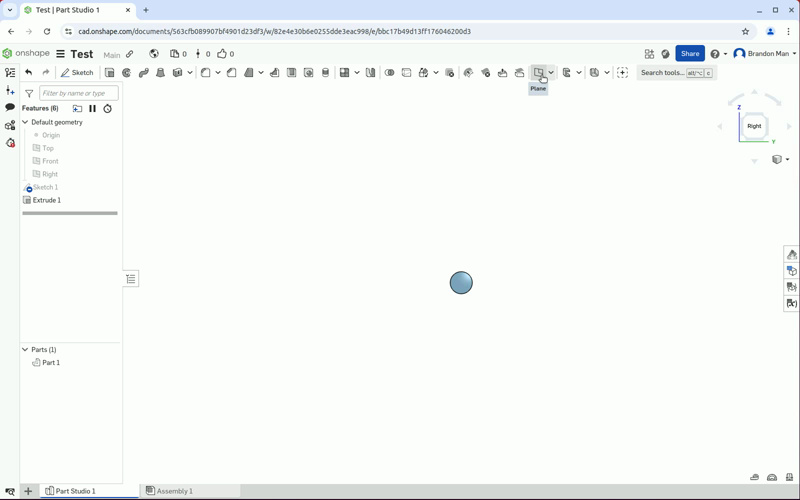
click(541, 75)
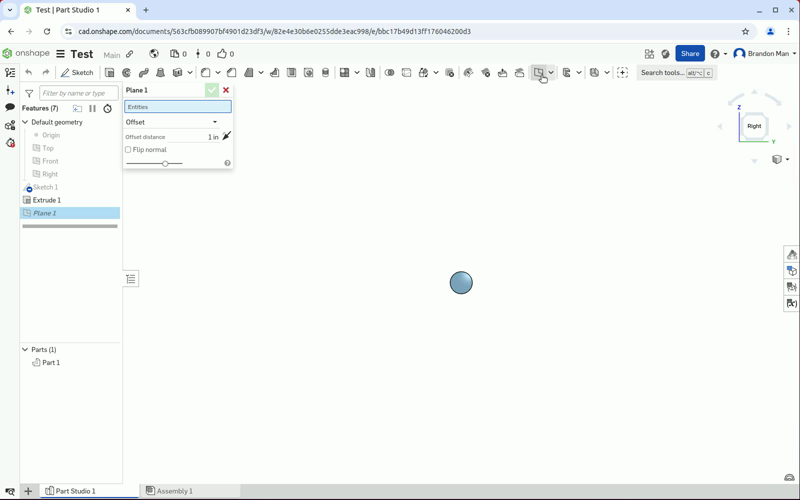
mouse_move(73, 176)
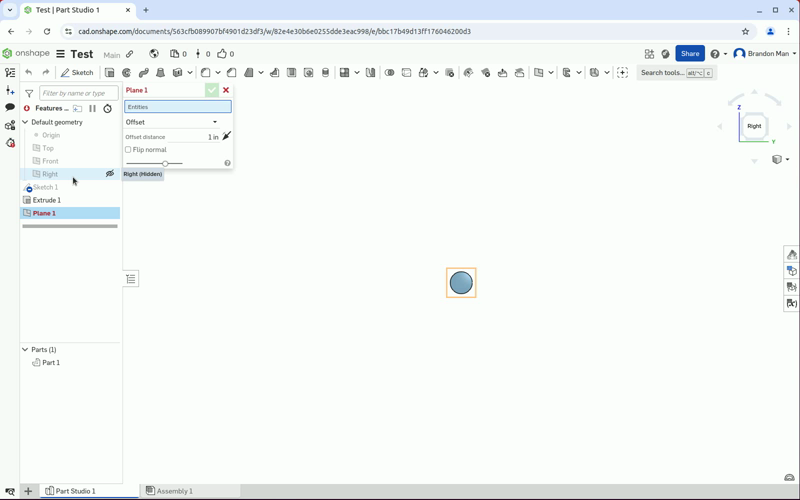
click(73, 176)
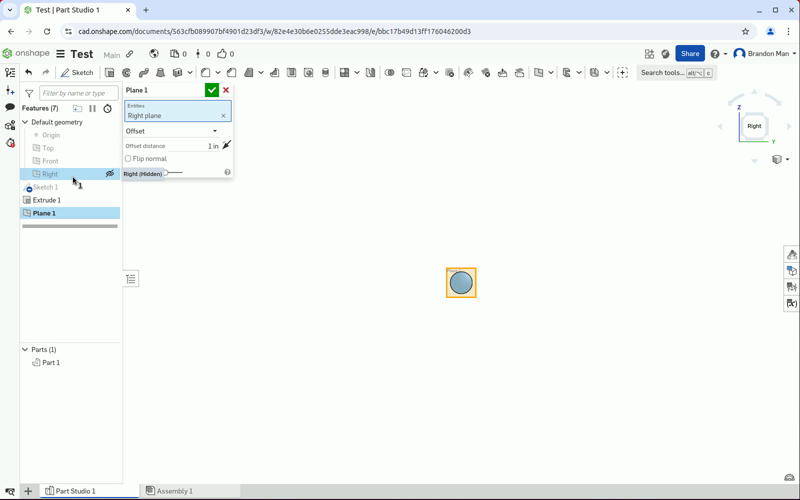
key(tab, 2)
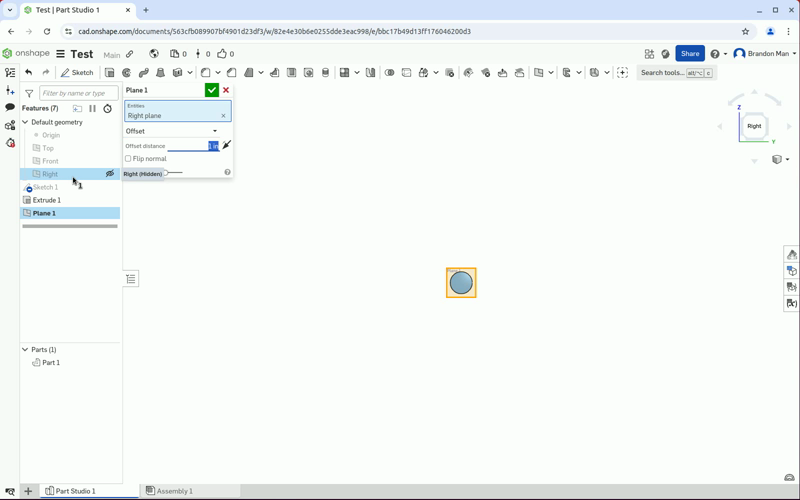
text(0.709)
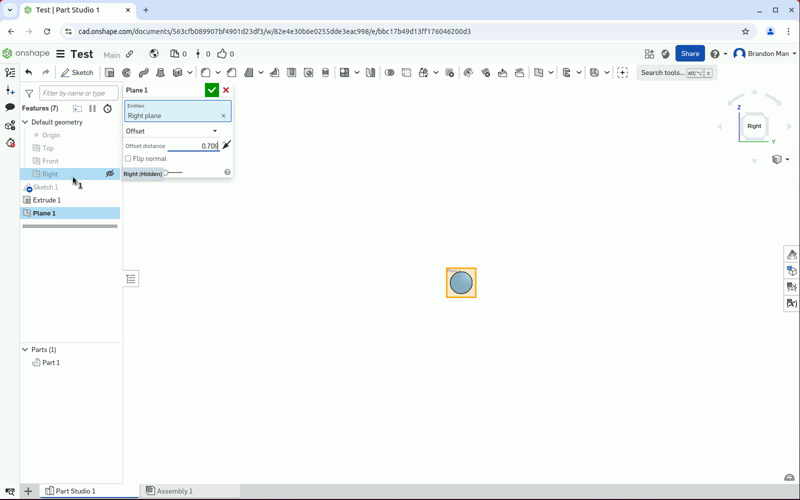
key(enter, 2)
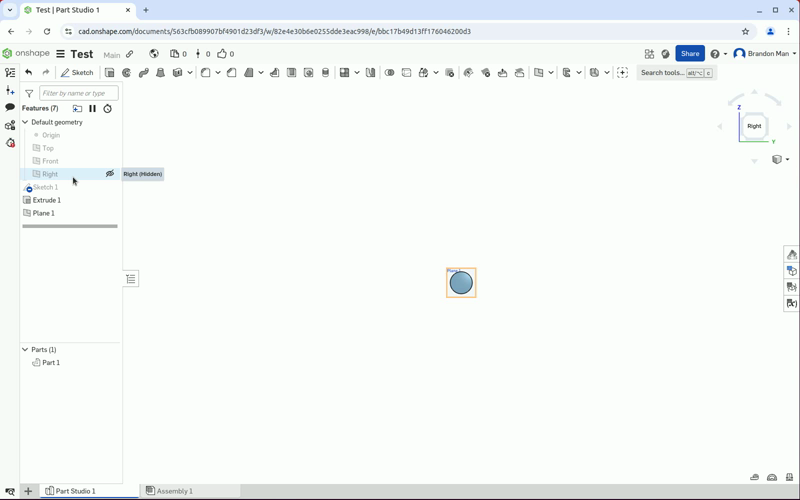
key(shift+s)
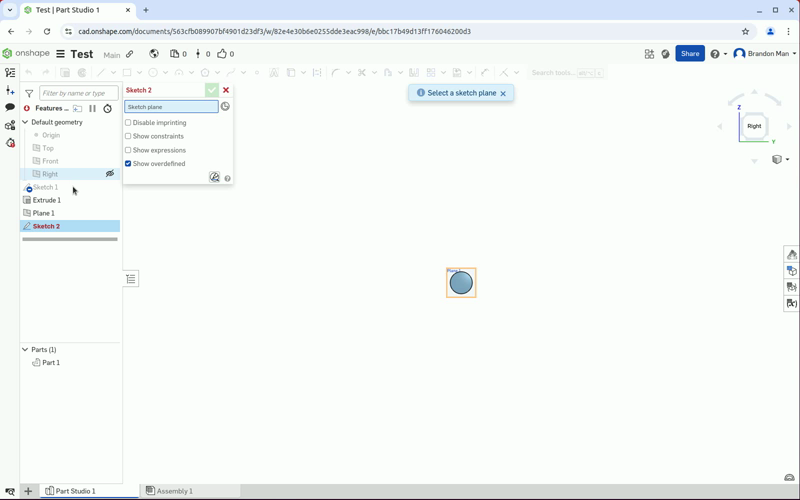
mouse_move(73, 215)
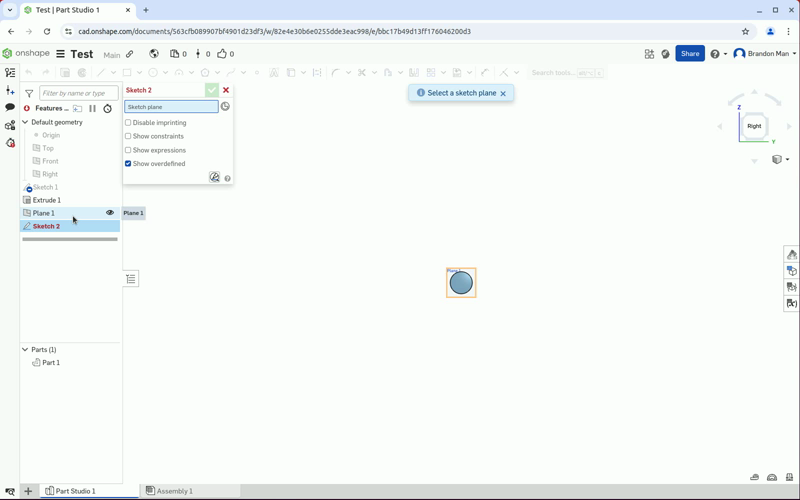
click(73, 215)
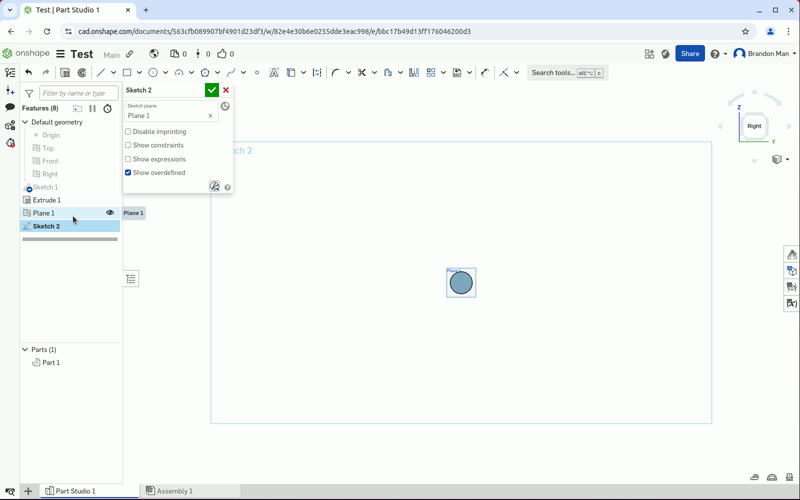
mouse_move(73, 352)
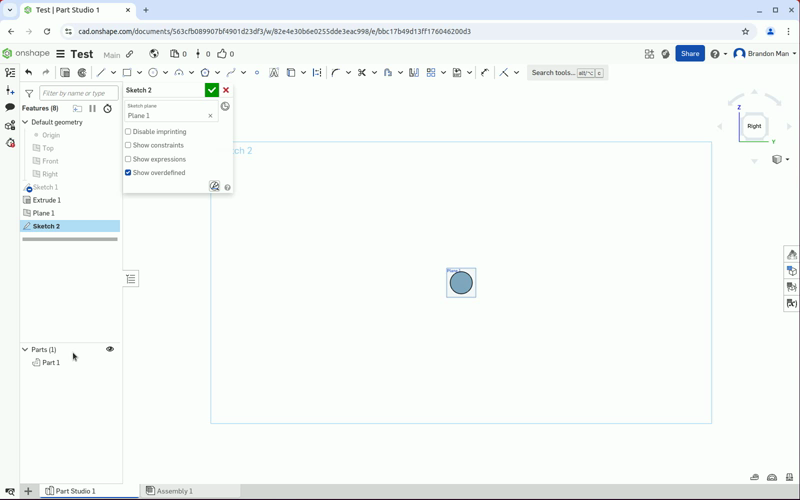
key(y)
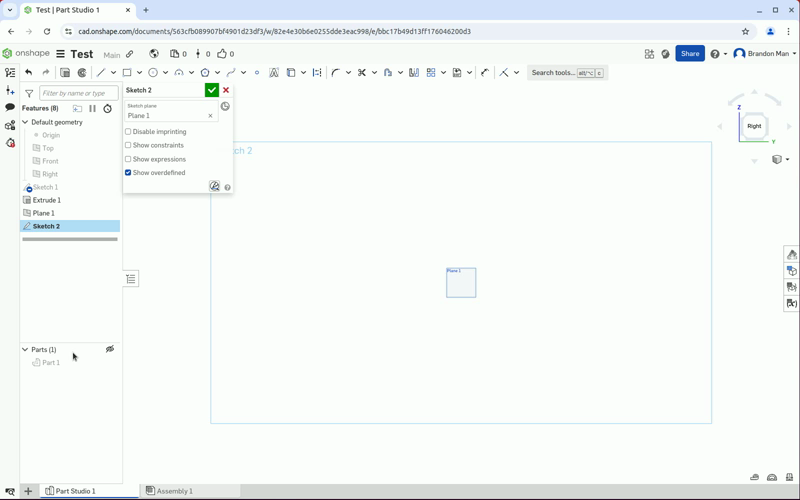
key(c)
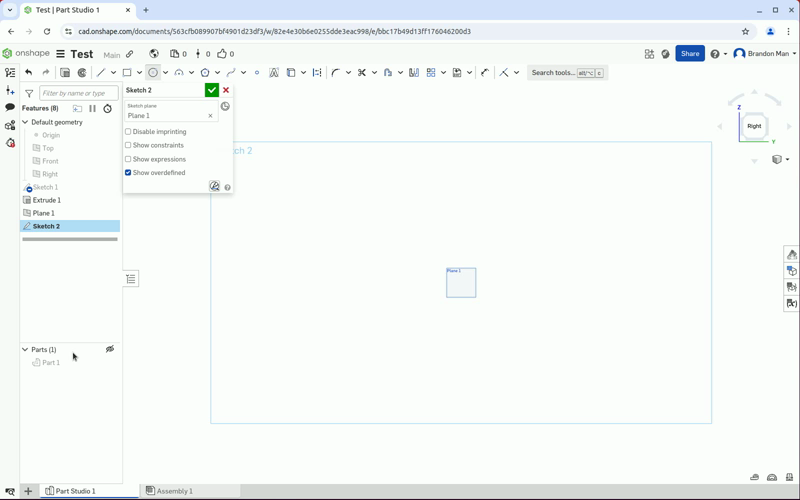
key_down(shift)
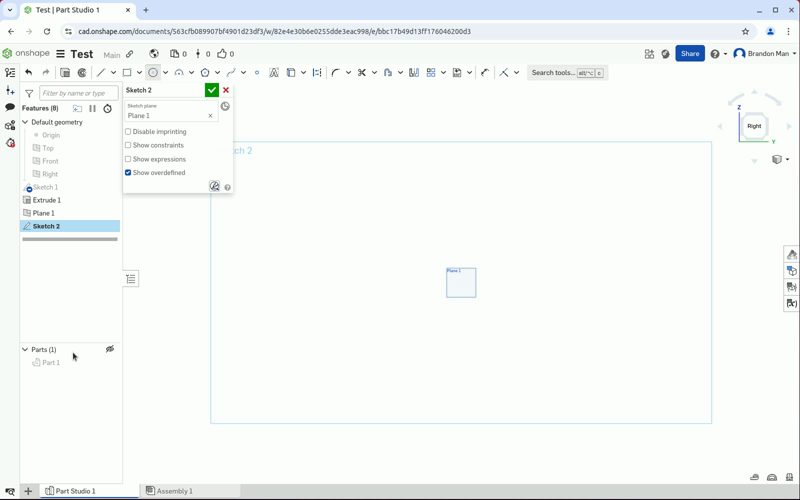
mouse_move(460, 282)
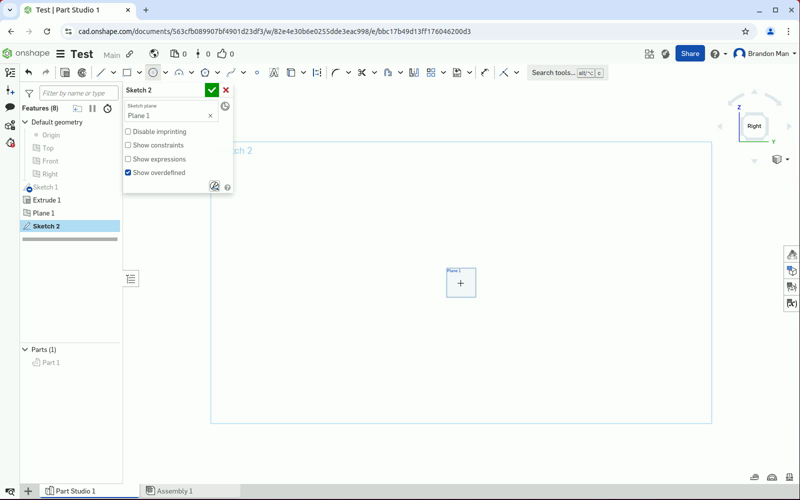
click(460, 282)
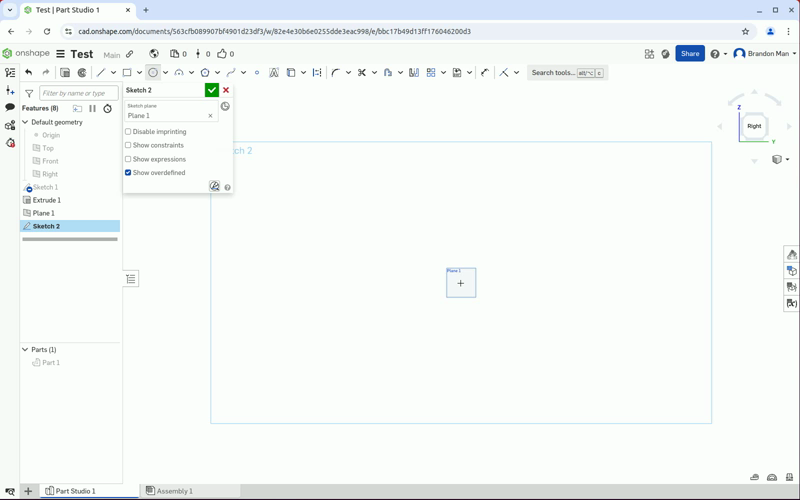
key_up(shift)
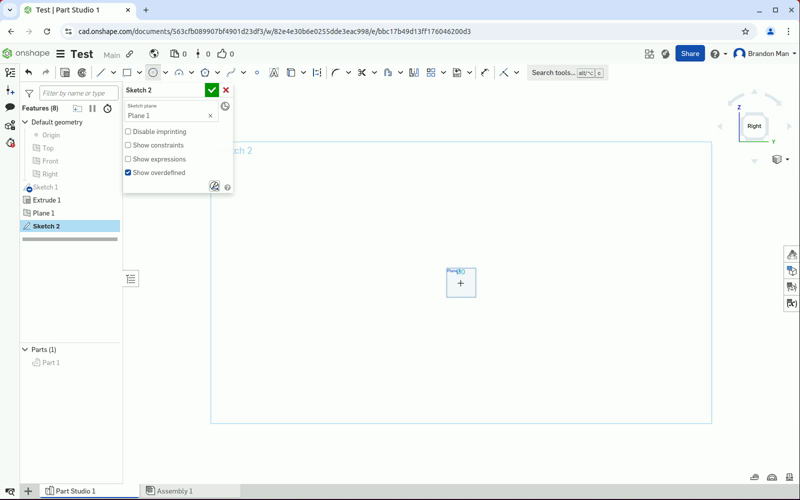
mouse_move(465, 282)
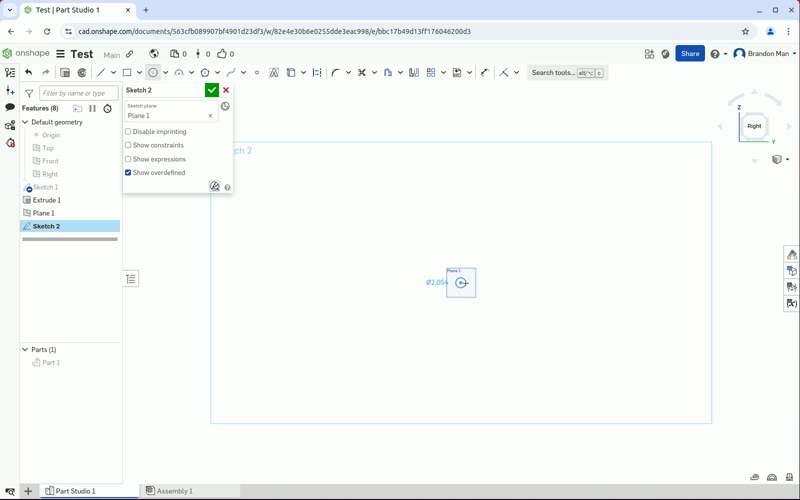
click(465, 282)
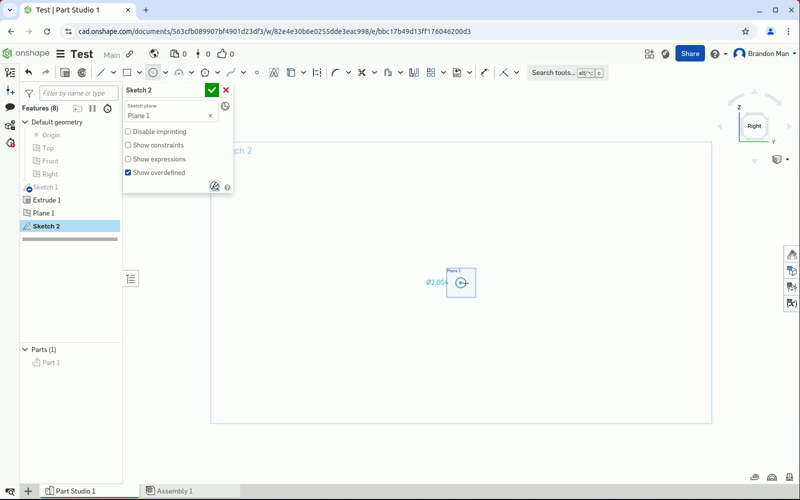
key(esc)
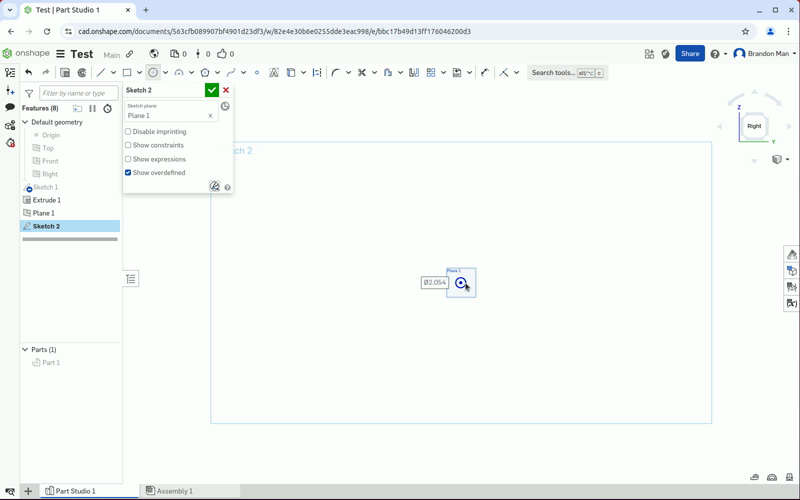
mouse_move(460, 281)
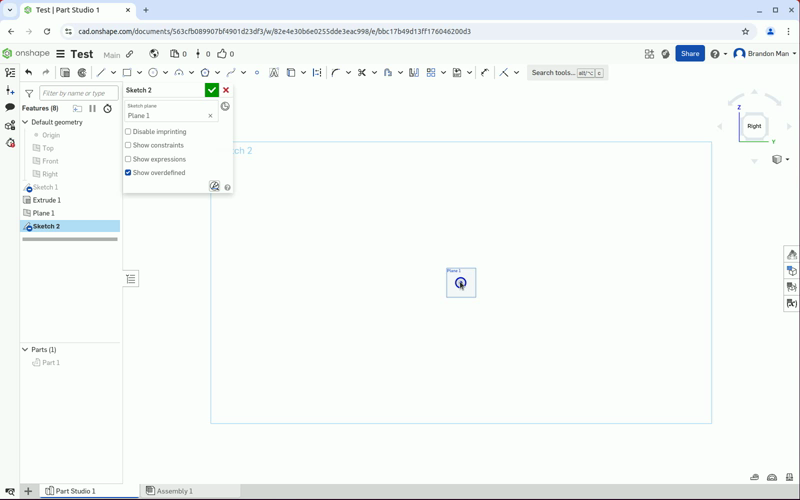
scroll(6)
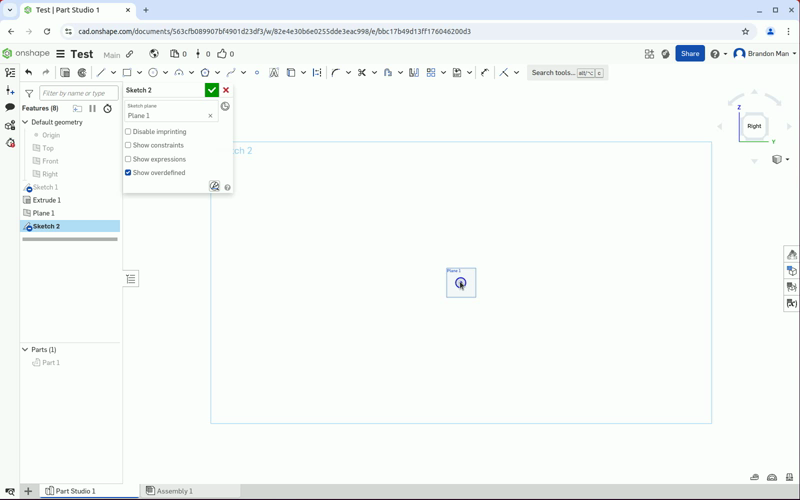
scroll(6)
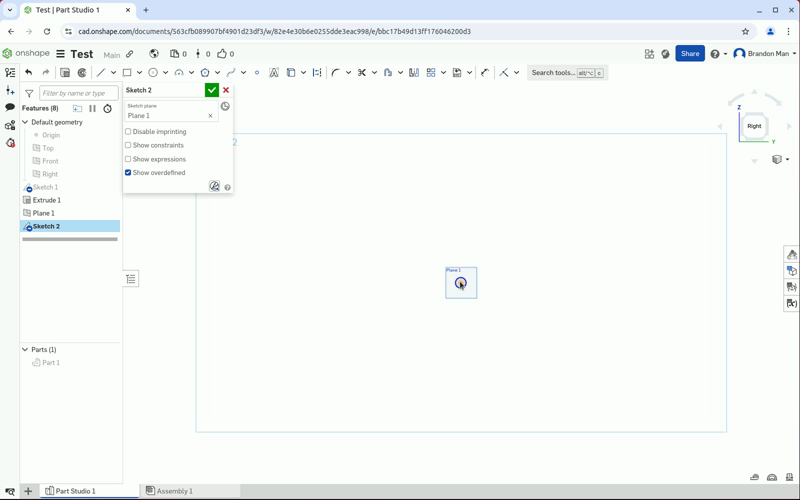
scroll(6)
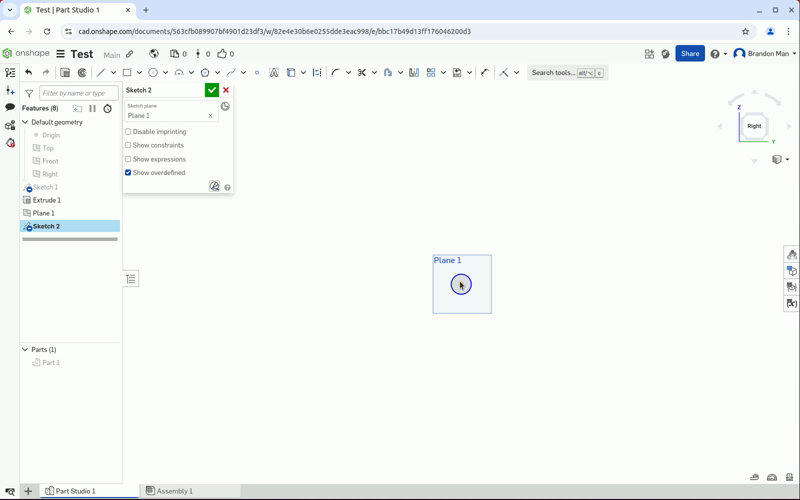
scroll(6)
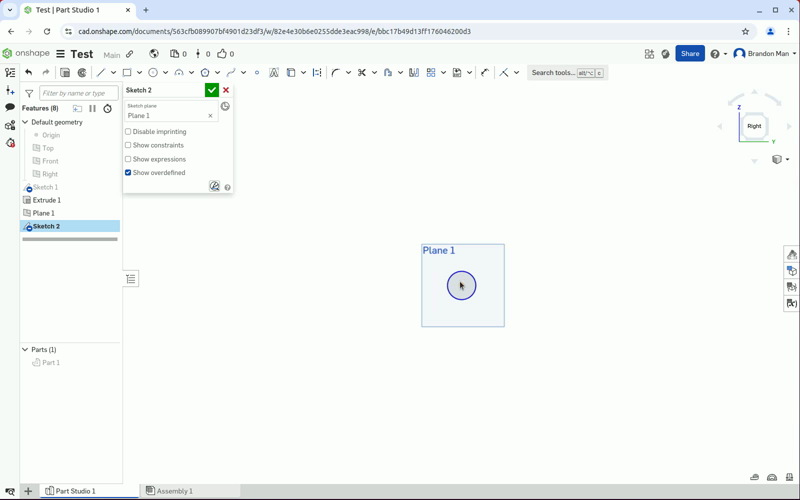
scroll(6)
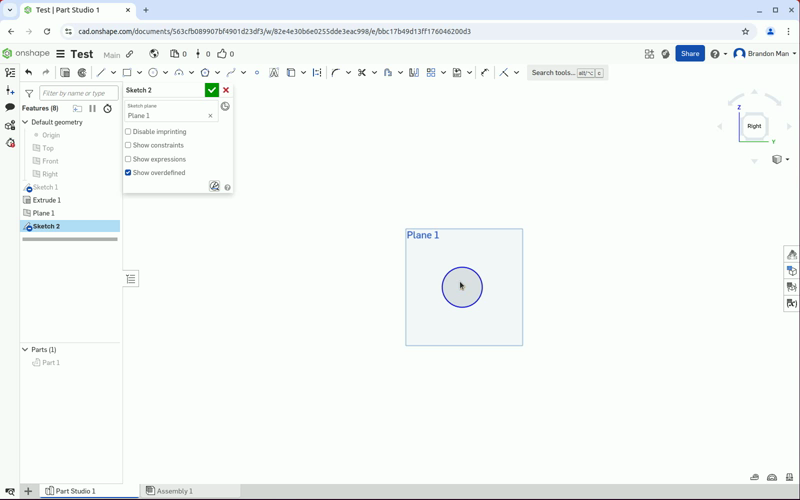
scroll(6)
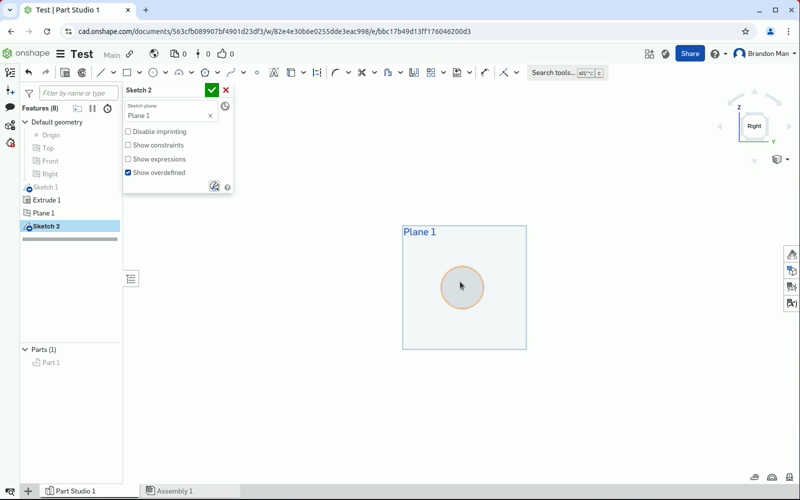
scroll(6)
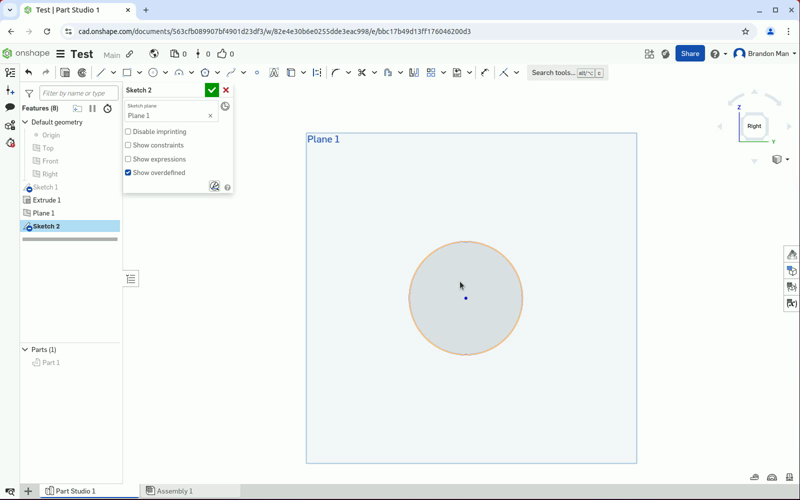
click(460, 281)
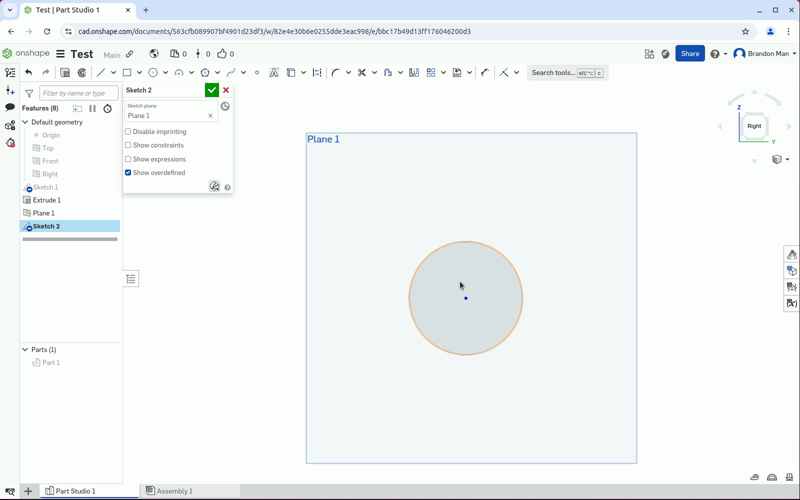
scroll(-6)
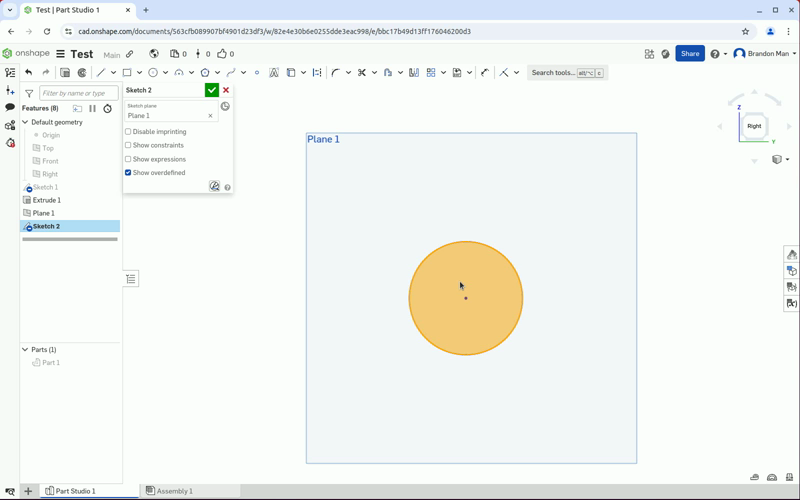
scroll(-6)
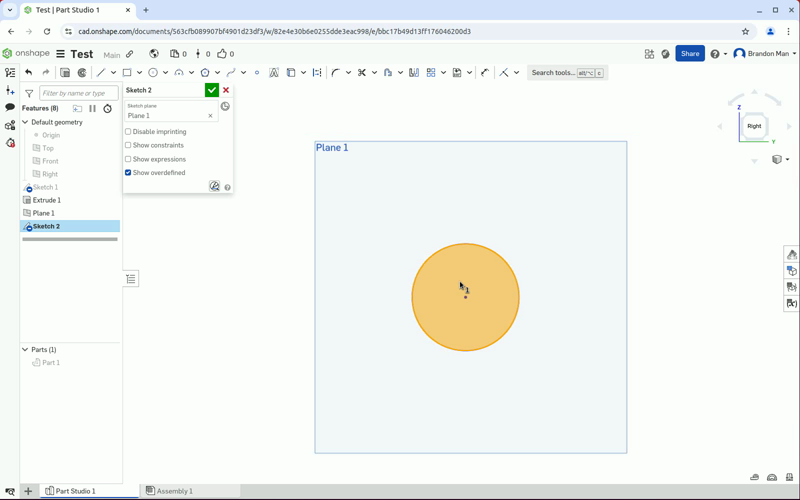
scroll(-6)
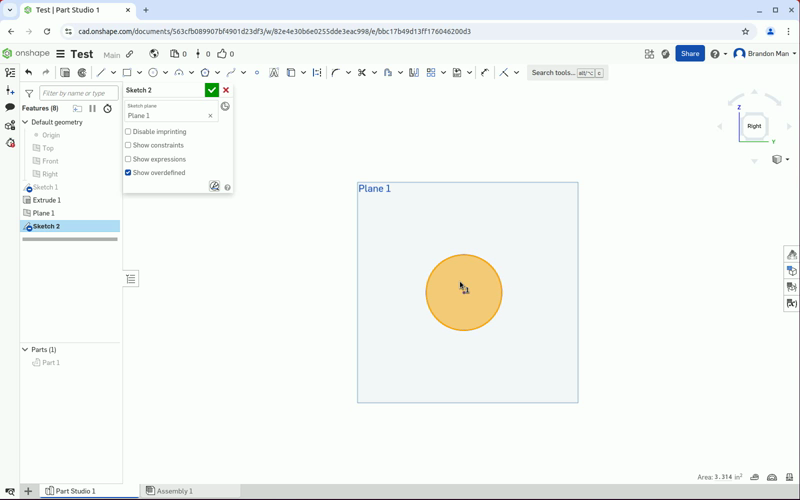
scroll(-6)
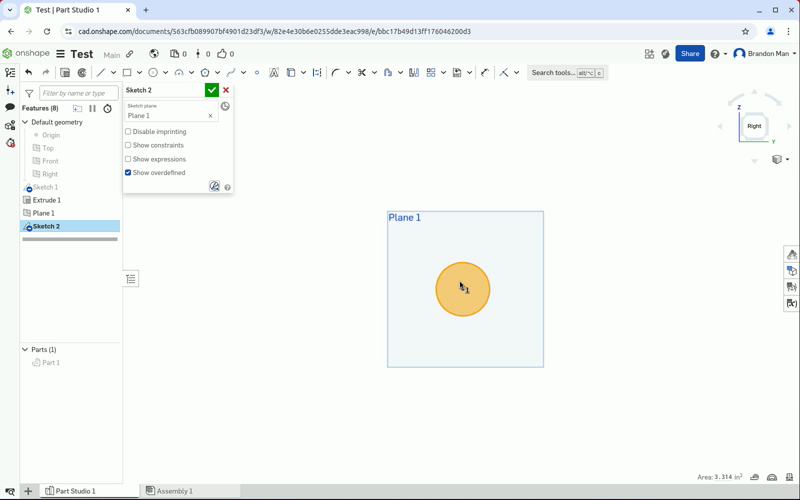
scroll(-6)
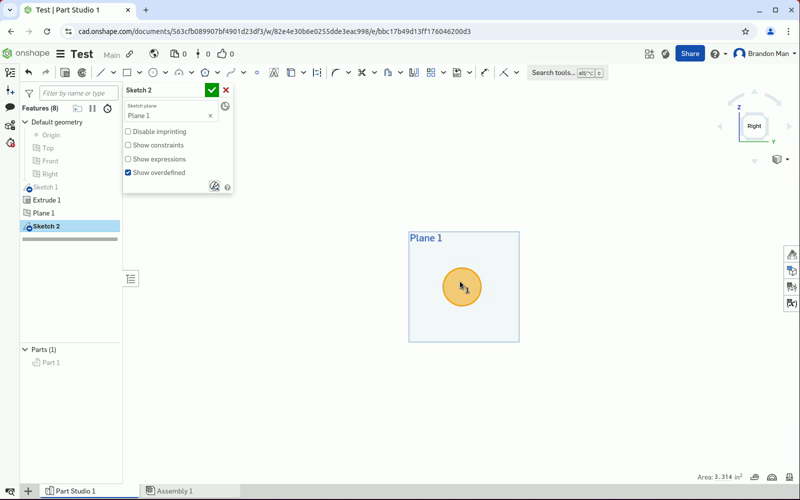
scroll(-6)
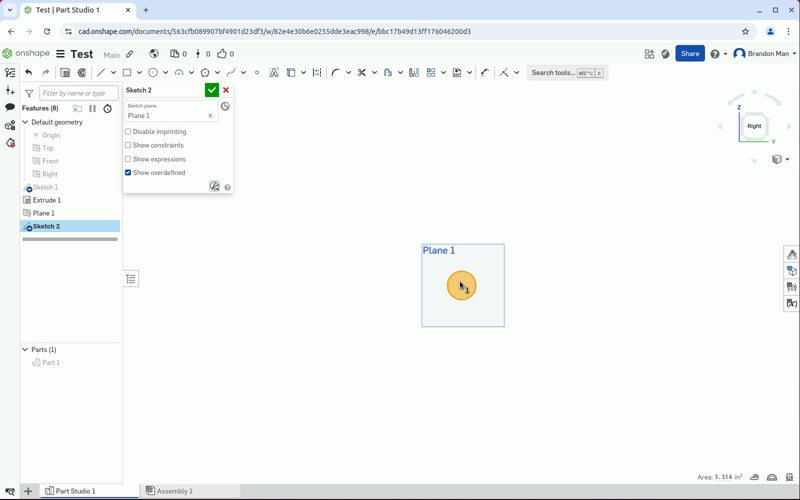
scroll(-6)
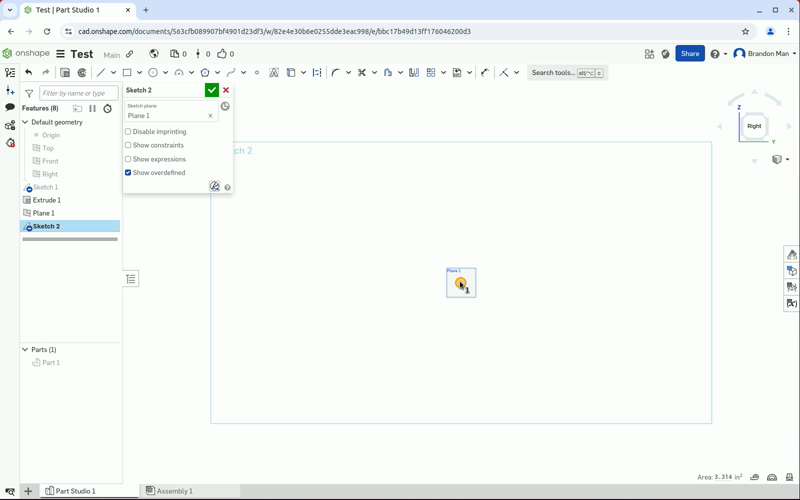
mouse_move(73, 352)
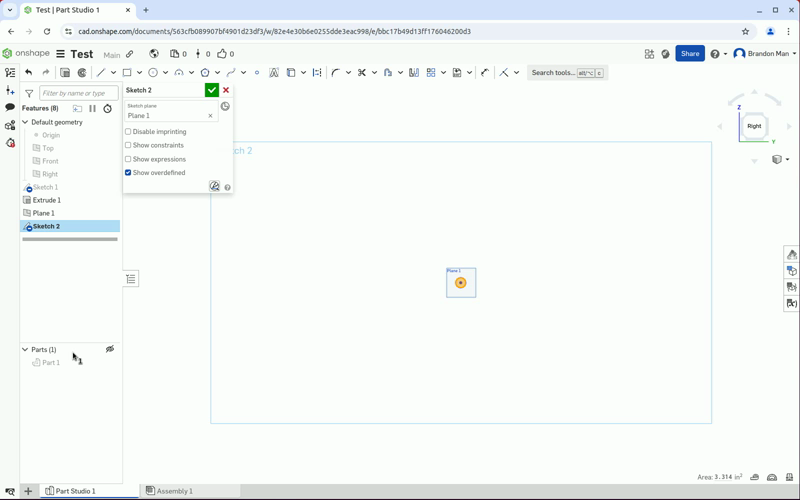
key(shift+y)
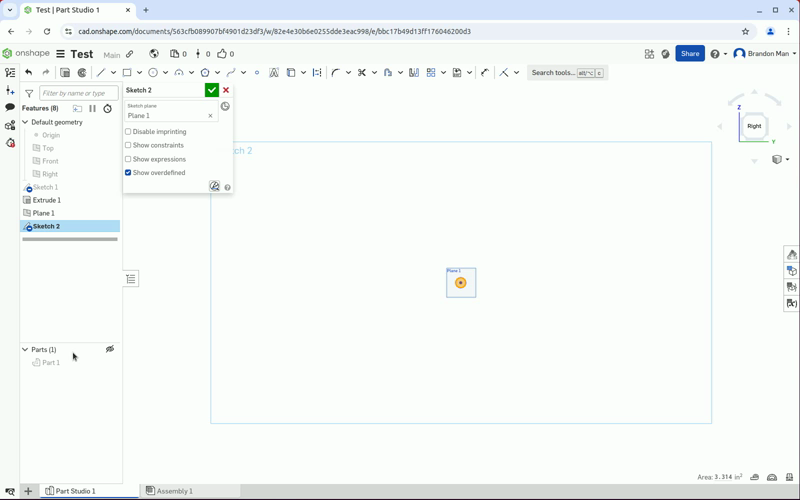
key(shift+e)
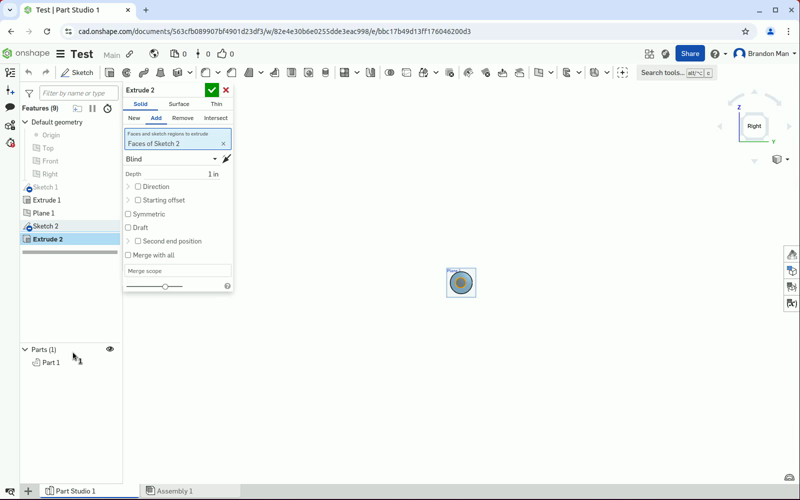
mouse_move(143, 106)
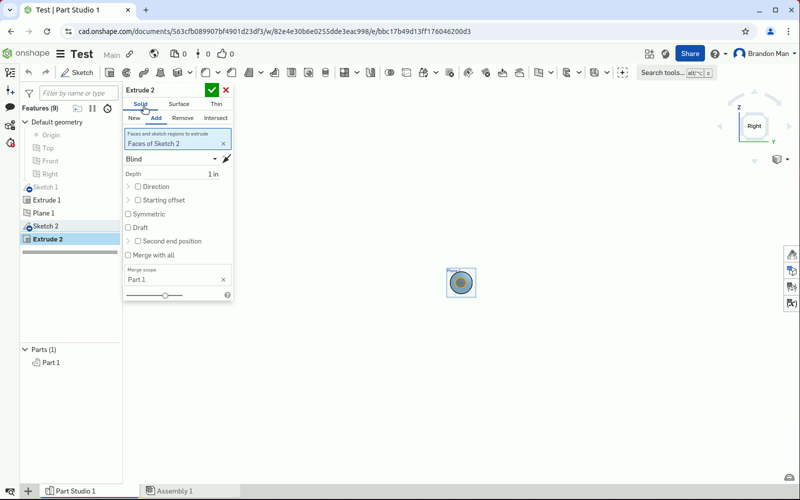
click(143, 106)
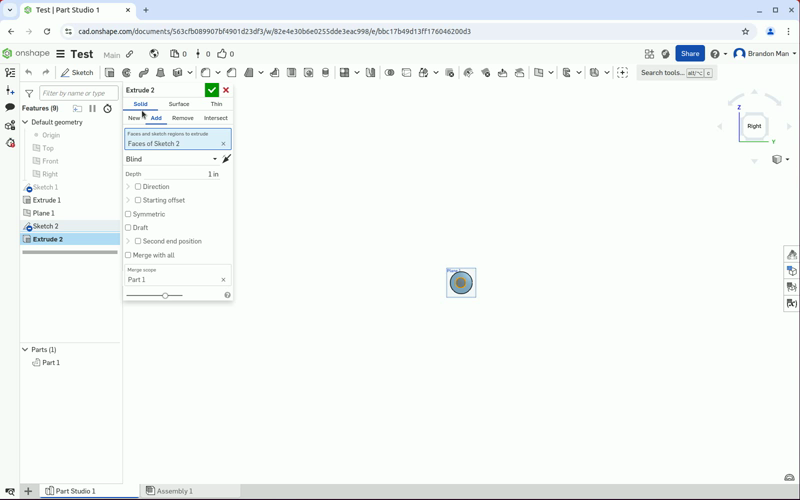
mouse_move(137, 120)
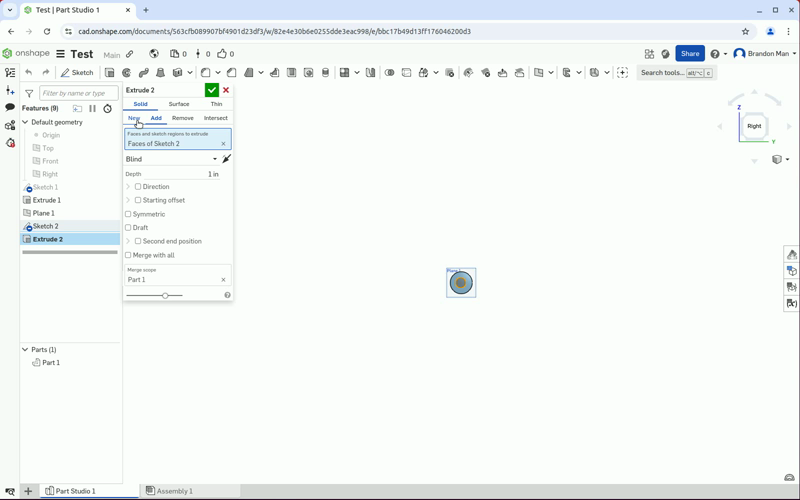
click(137, 120)
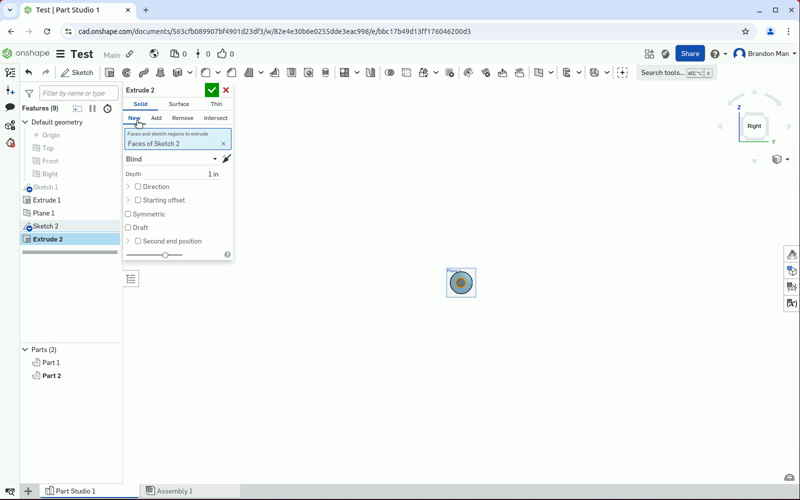
key(tab, 4)
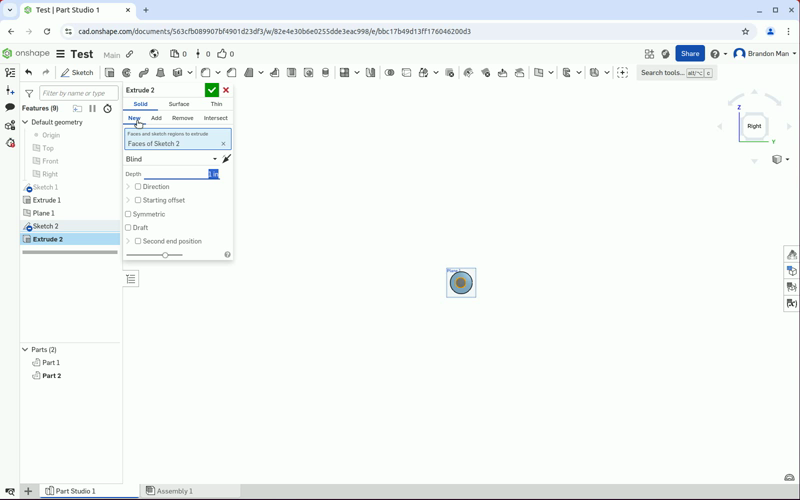
text(-23.83)
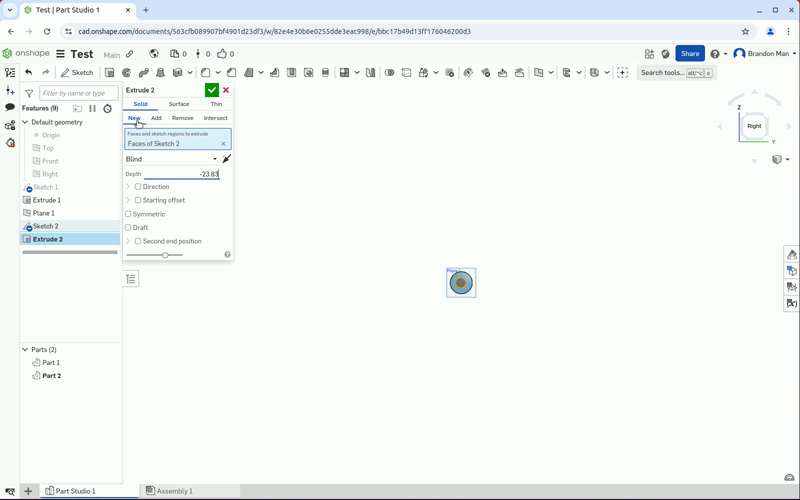
key(enter)
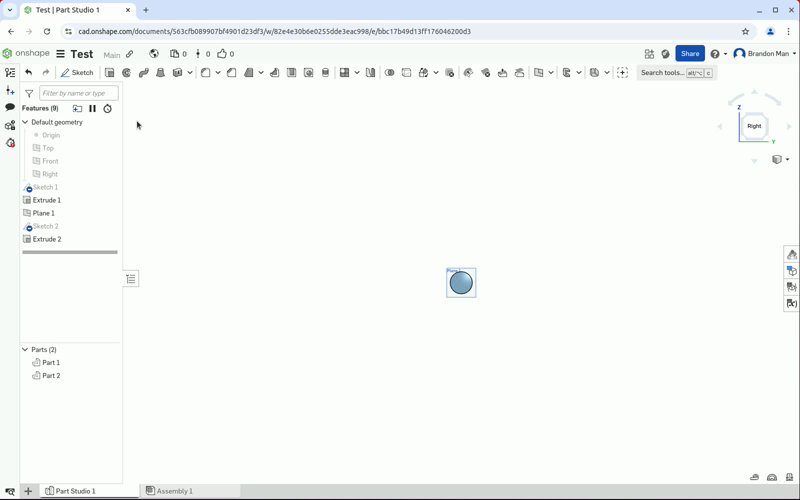
key(shift+h)
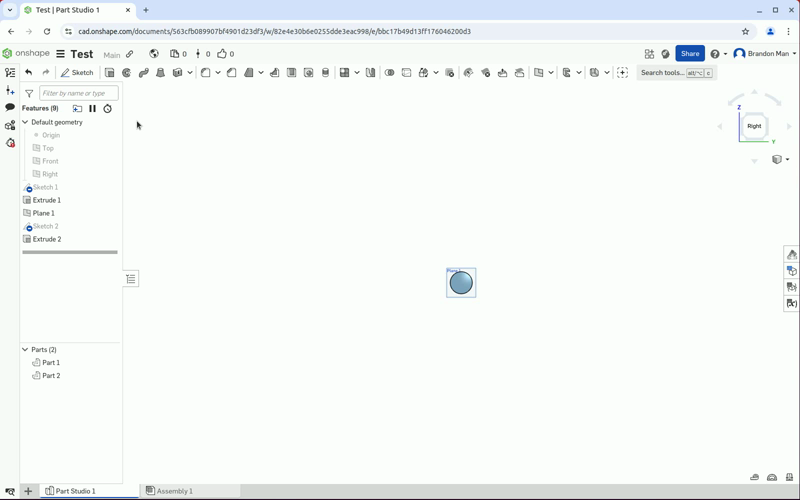
key(shift+h)
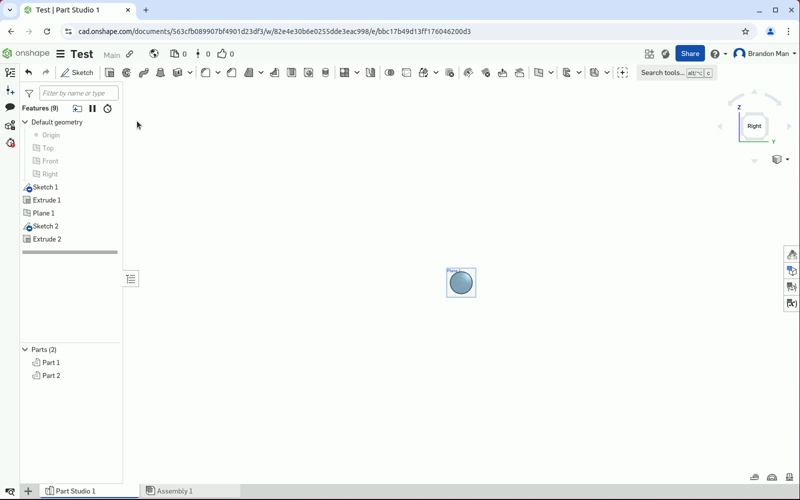
key(shift+7)
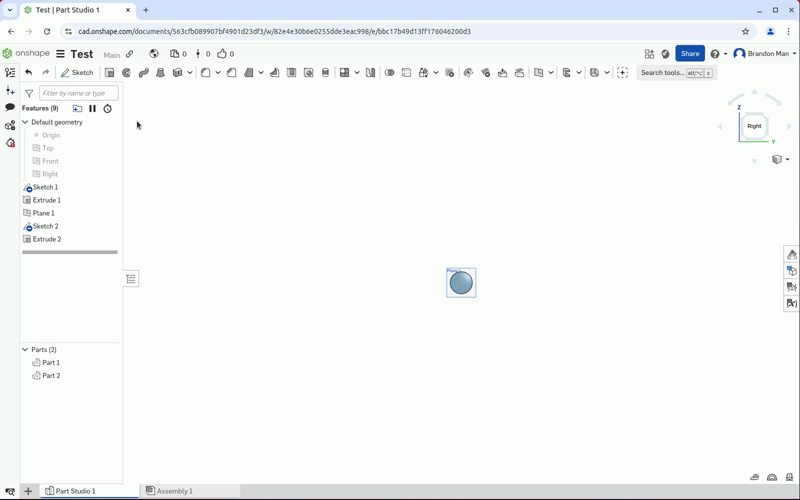
key(right, 2)
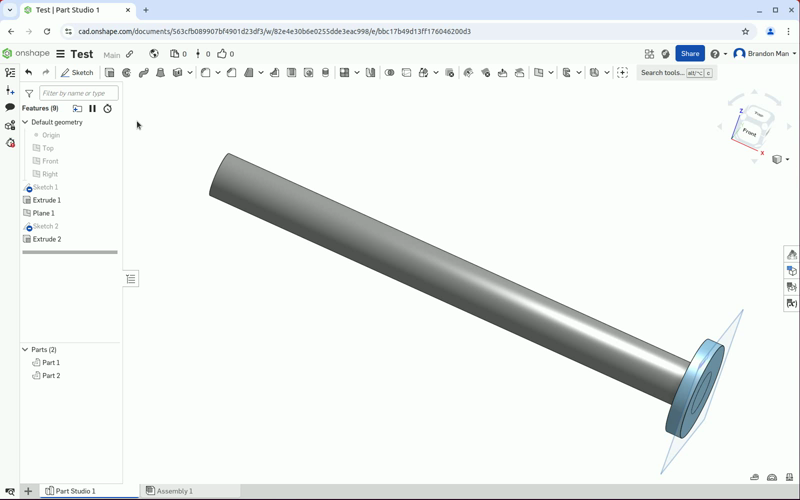
key(down, 2)
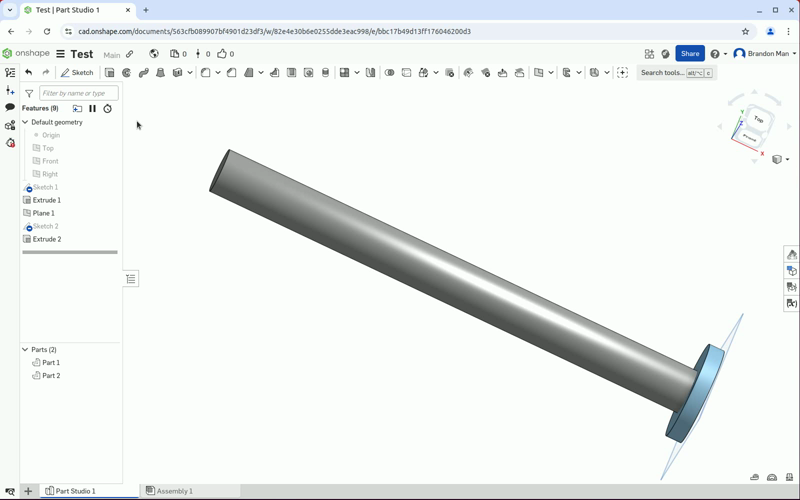
key(up, 2)
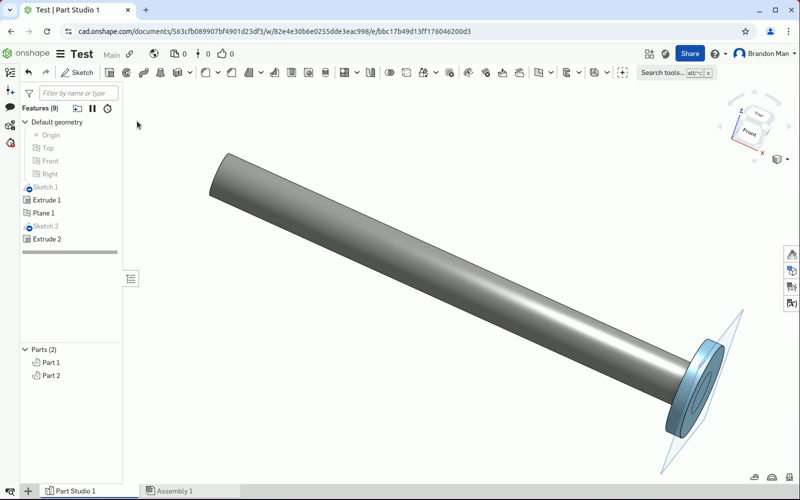
key(left, 2)
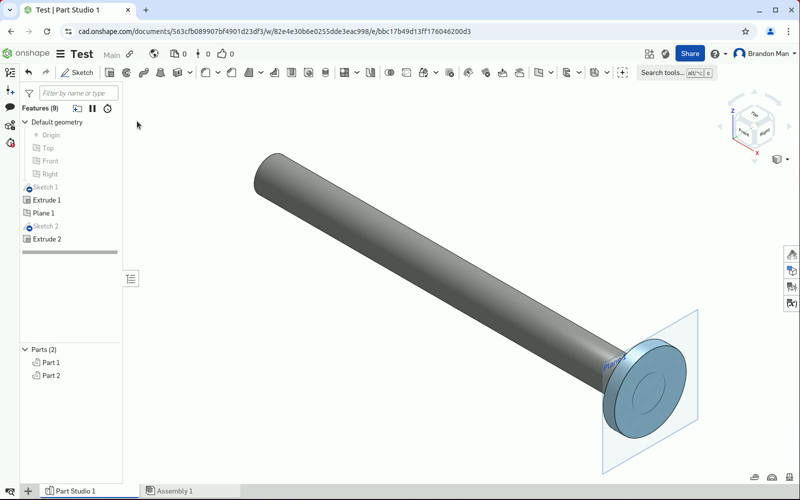
mouse_move(73, 189)
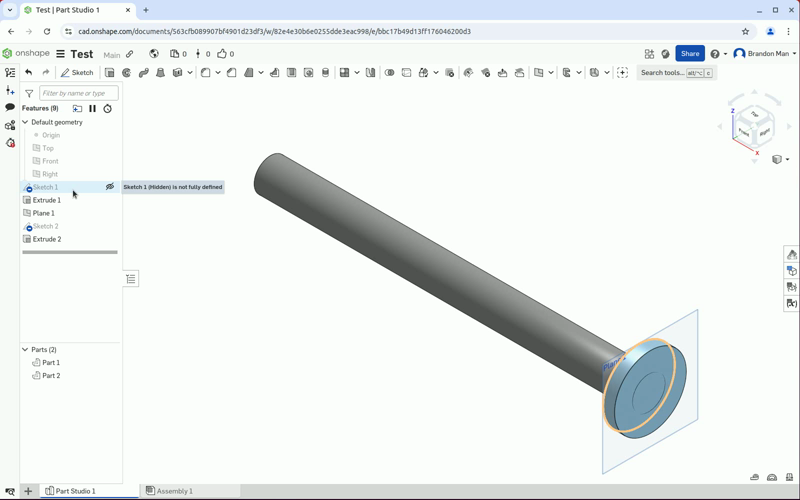
click(73, 189)